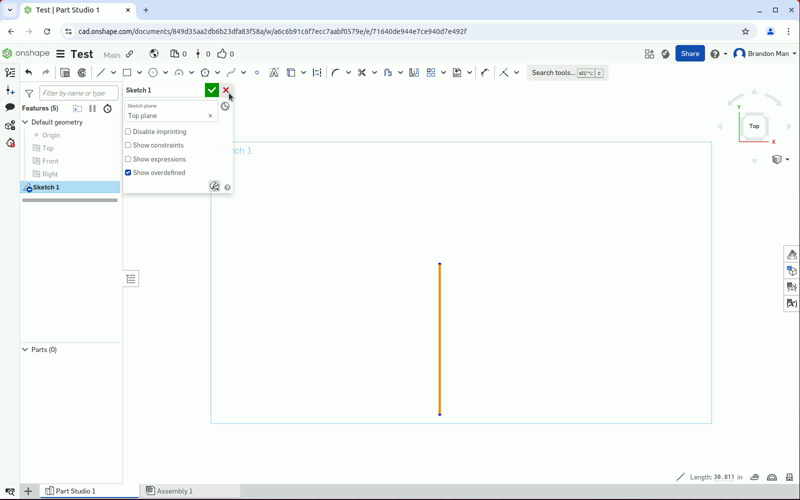
key(shift+h)
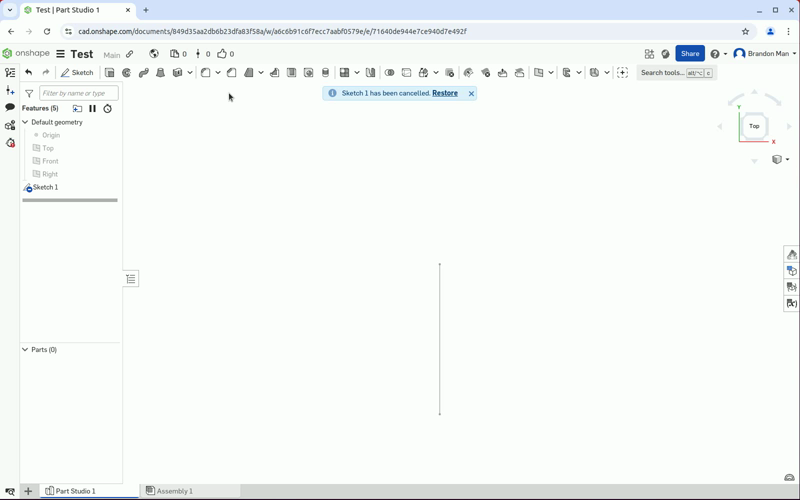
mouse_move(73, 352)
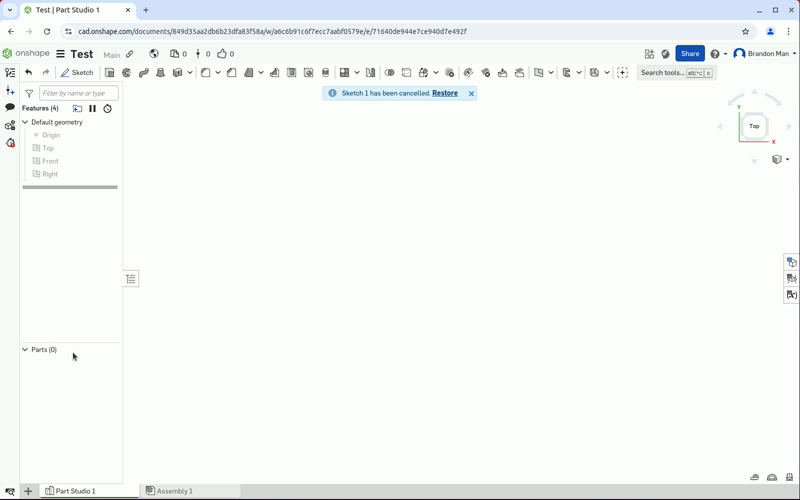
key(y)
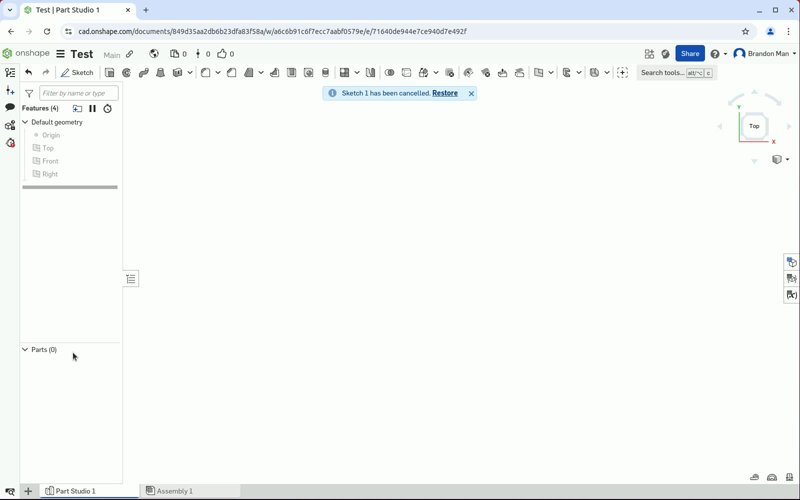
key(shift+p)
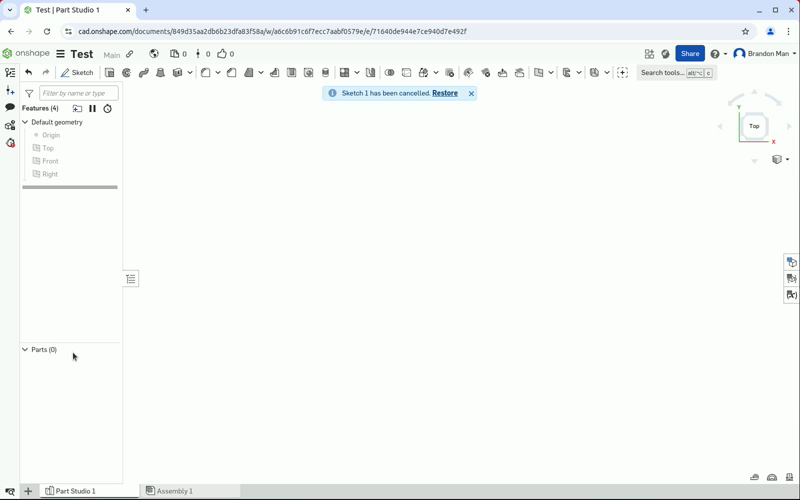
key(space)
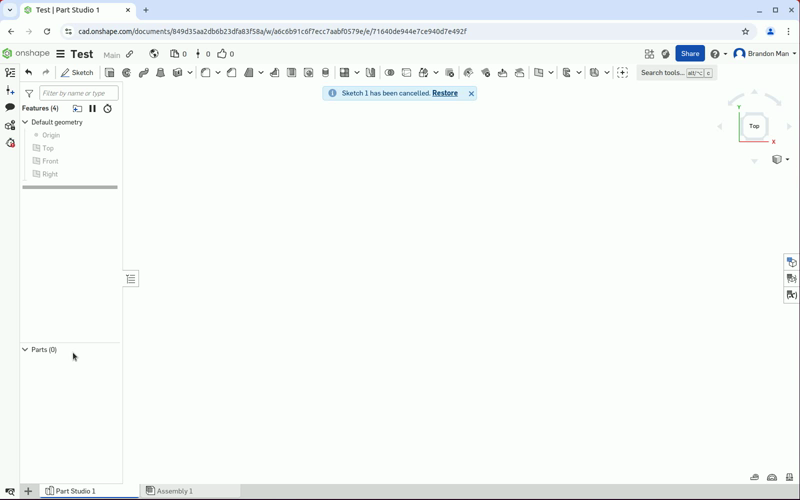
key_down(shift)
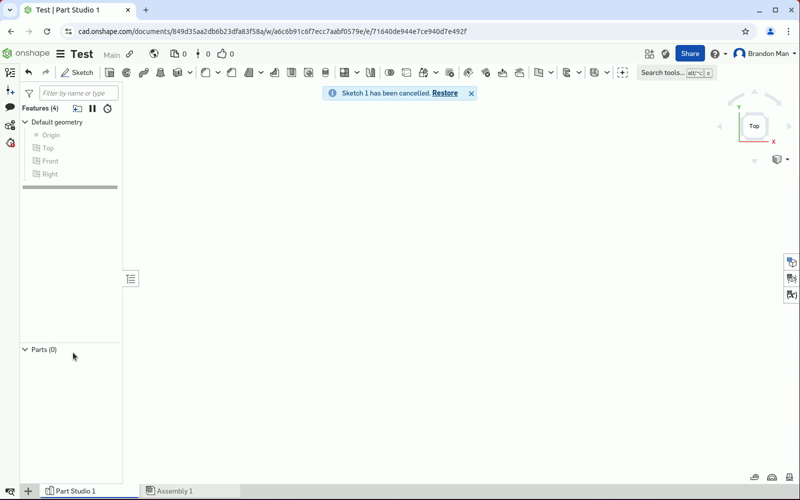
key(up)
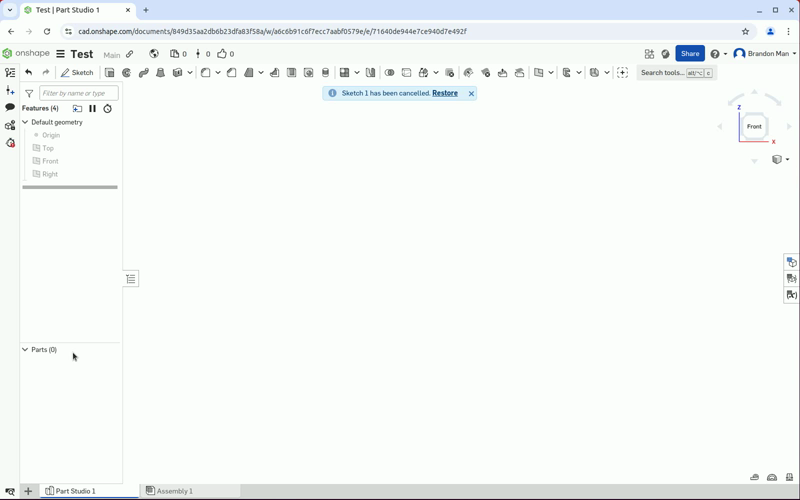
key_up(shift)
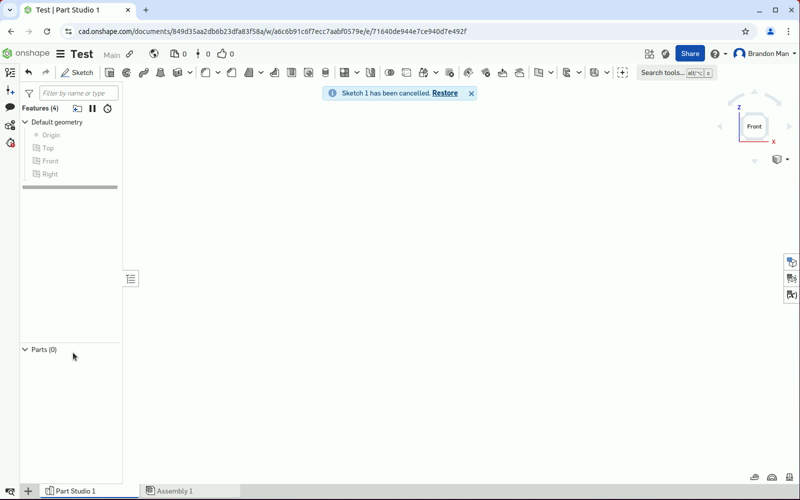
mouse_move(73, 352)
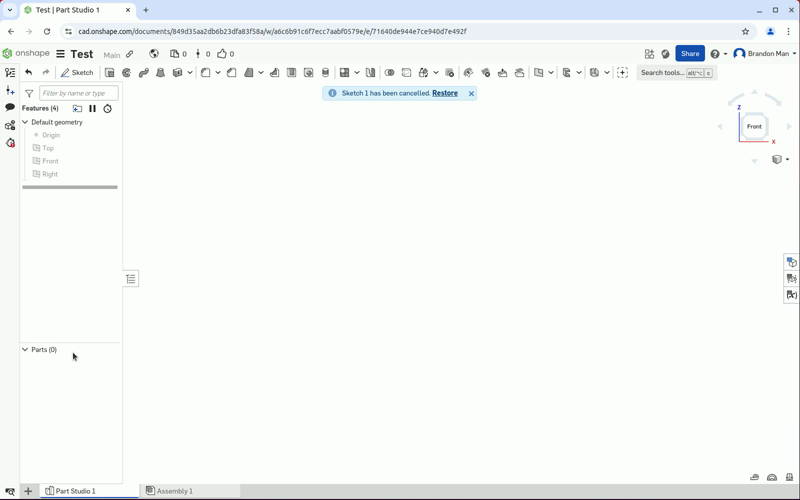
key(shift+y)
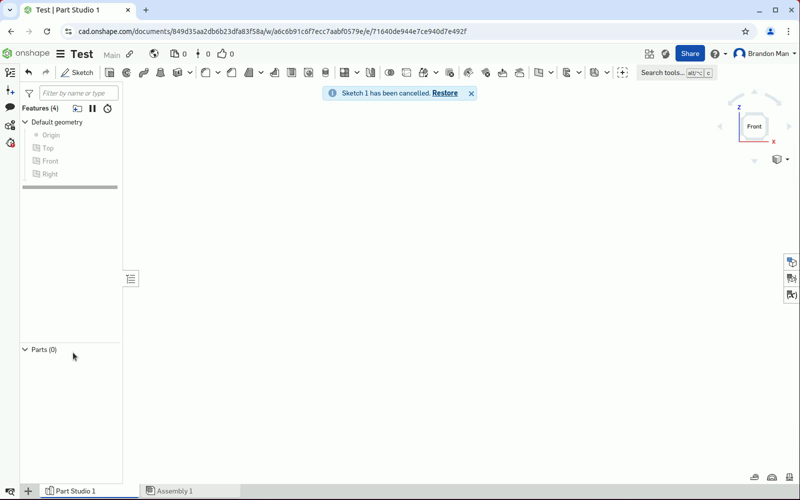
key(shift+s)
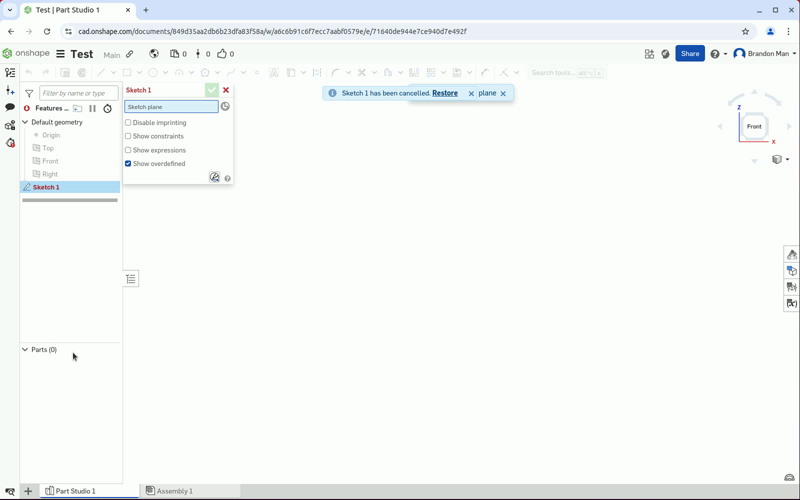
mouse_move(73, 163)
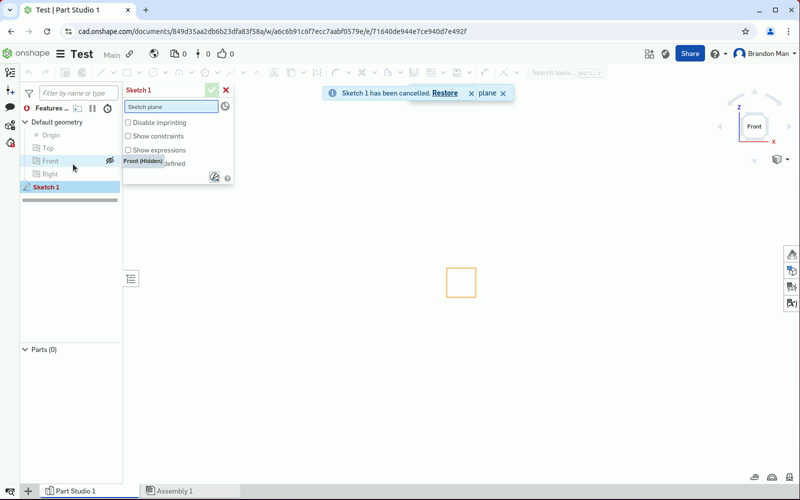
click(73, 163)
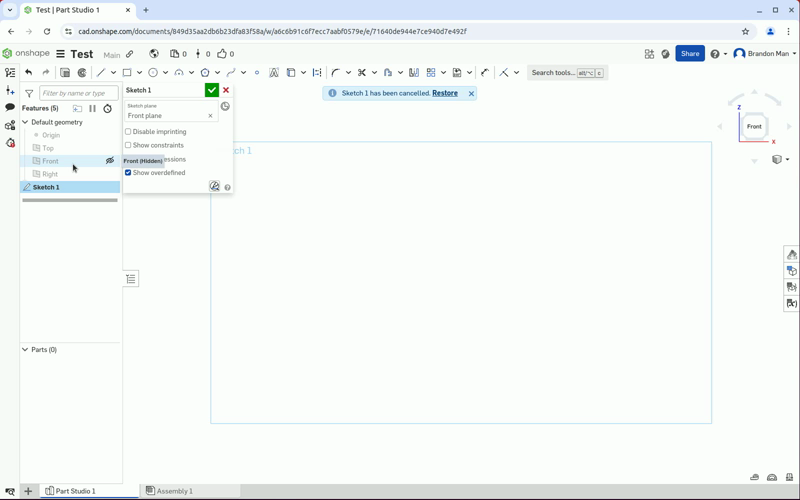
mouse_move(73, 352)
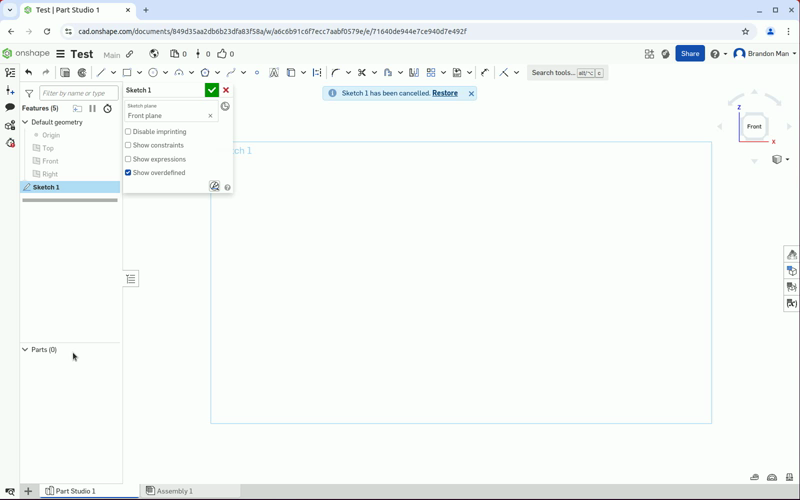
key(y)
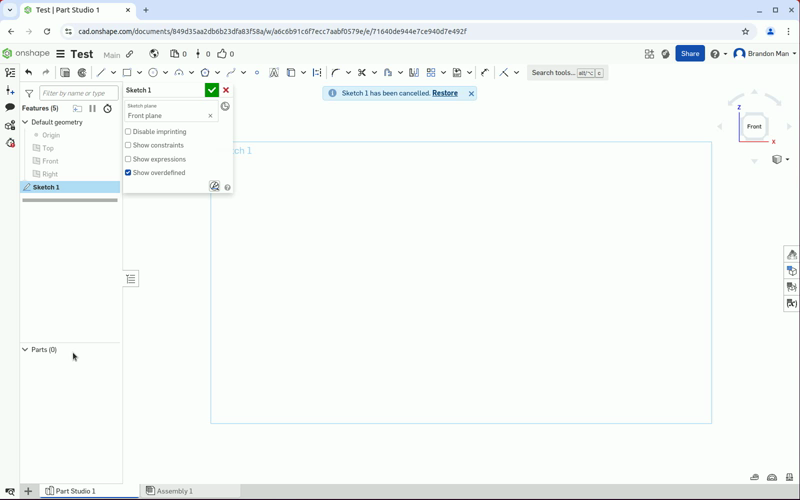
key(l)
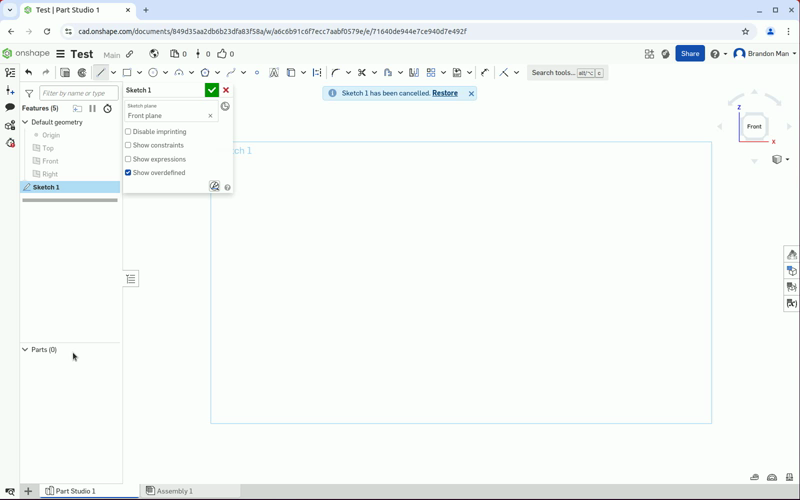
key_down(shift)
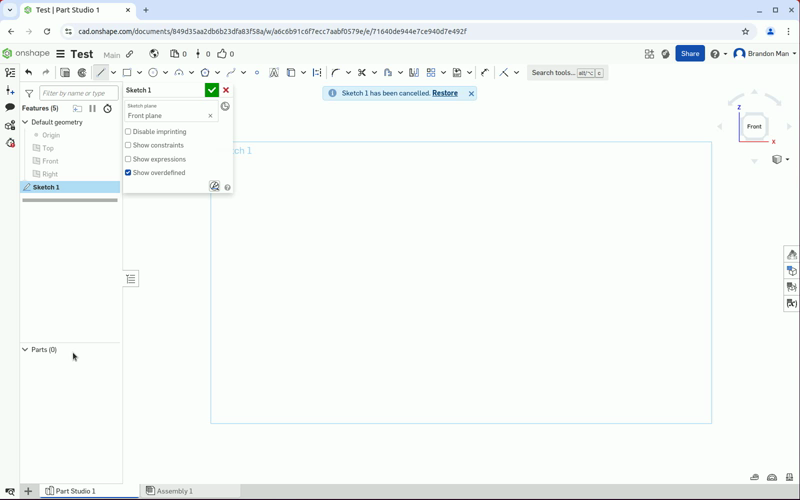
mouse_move(456, 282)
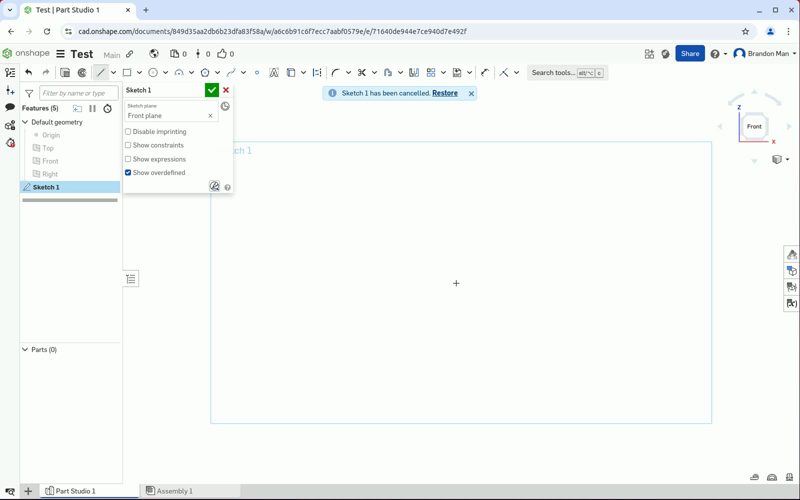
click(456, 282)
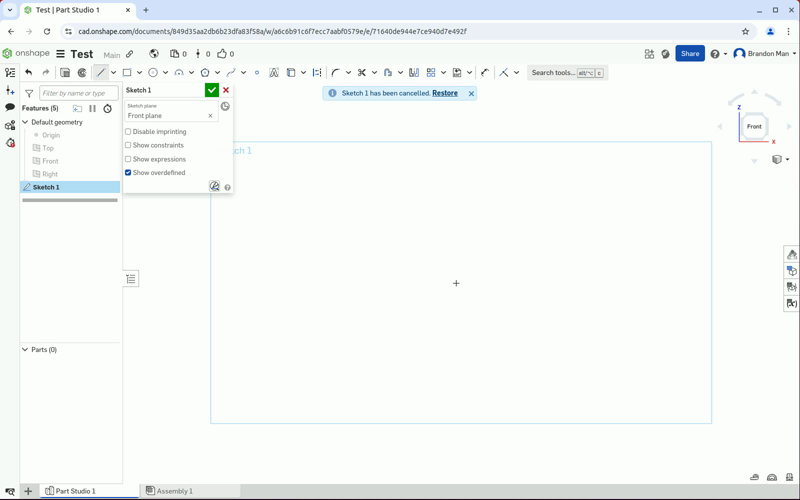
key_up(shift)
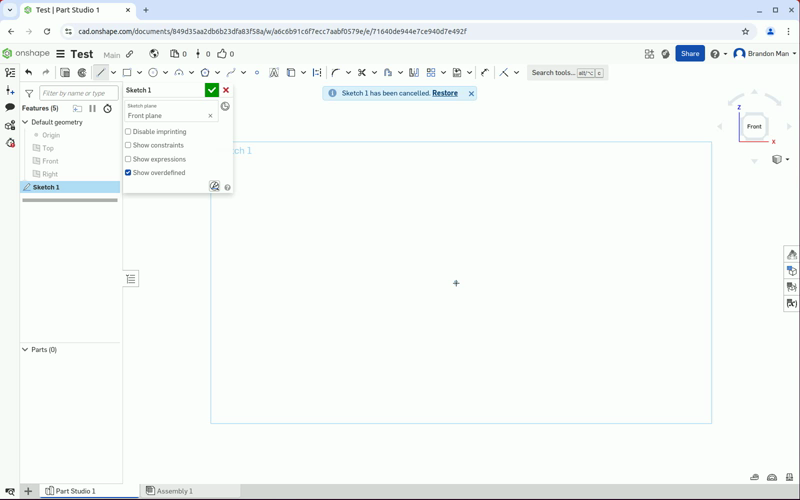
key_down(shift)
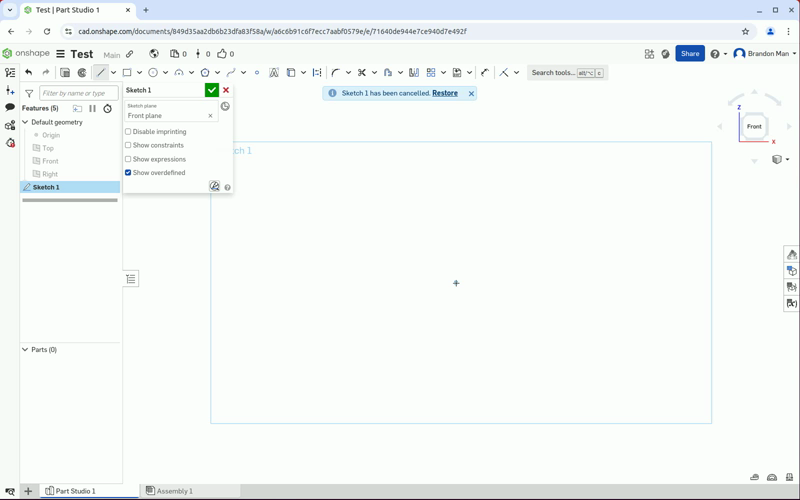
mouse_move(486, 282)
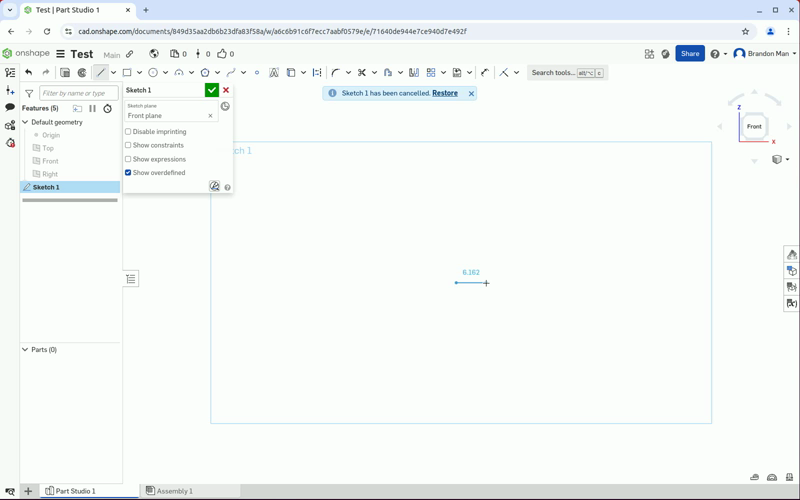
mouse_move(460, 282)
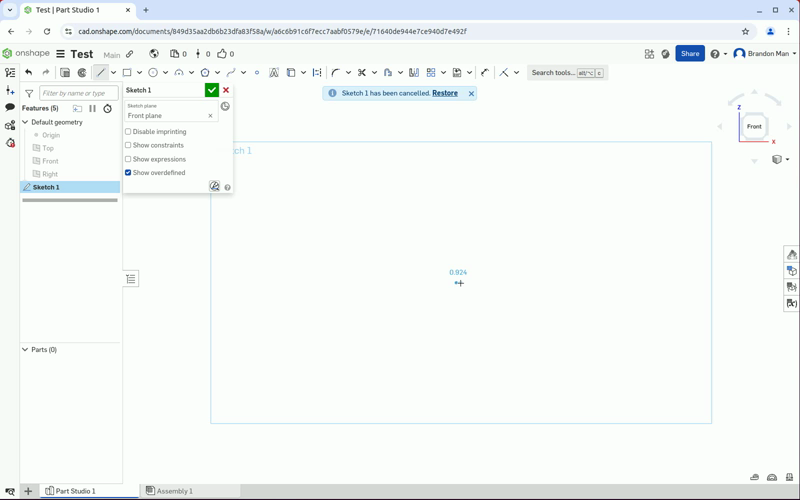
scroll(6)
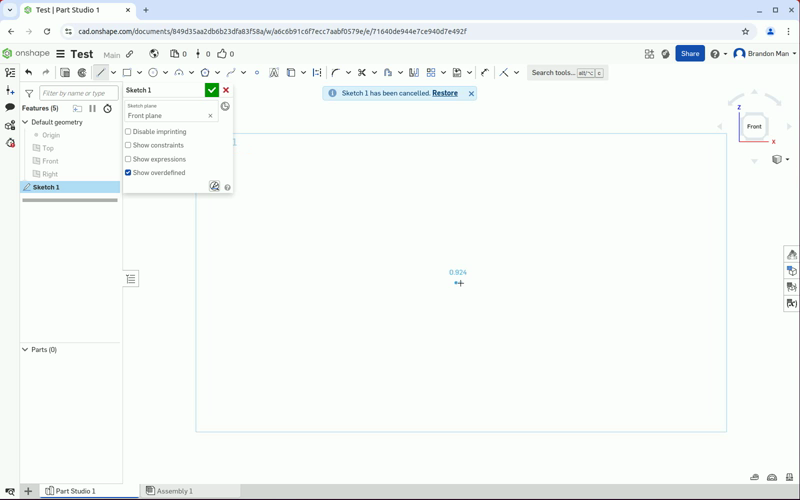
scroll(6)
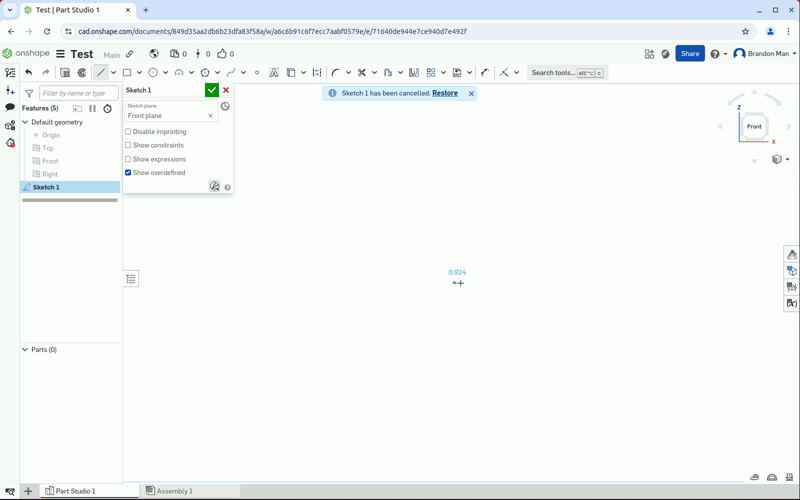
scroll(6)
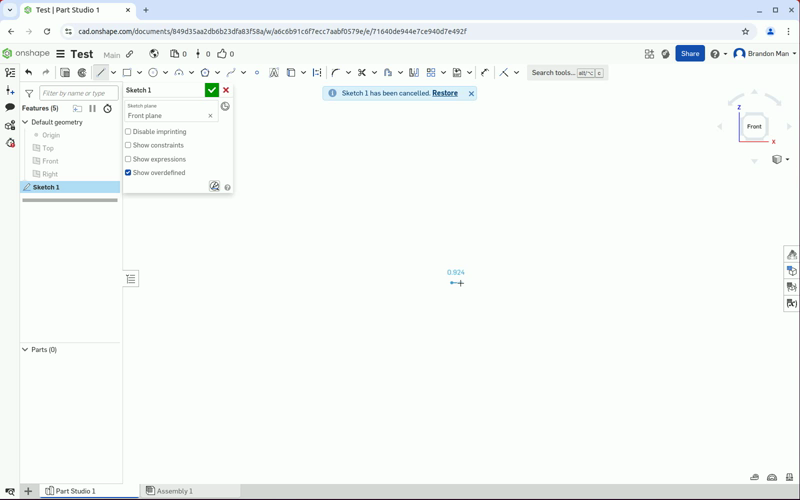
scroll(6)
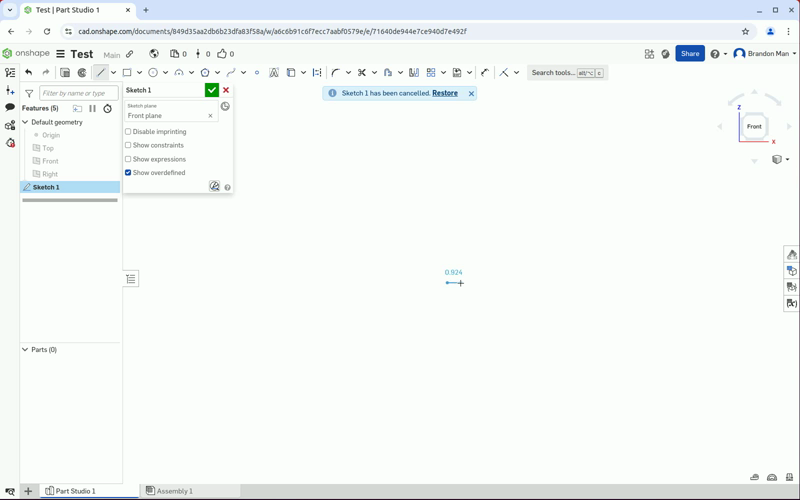
scroll(6)
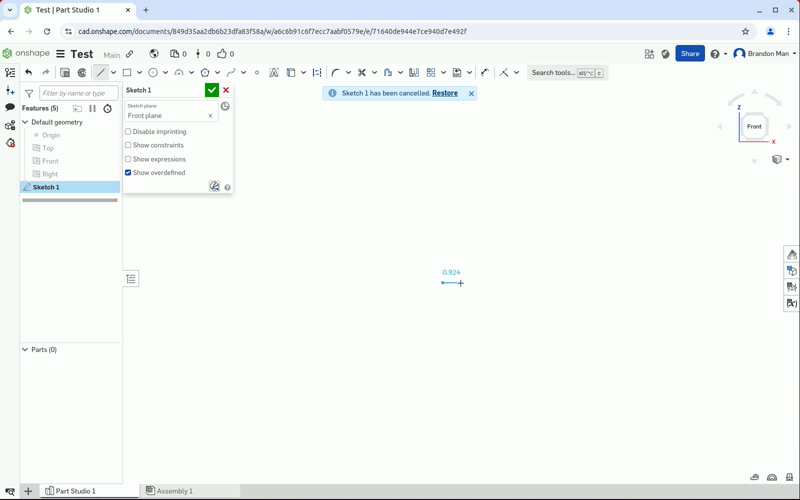
scroll(6)
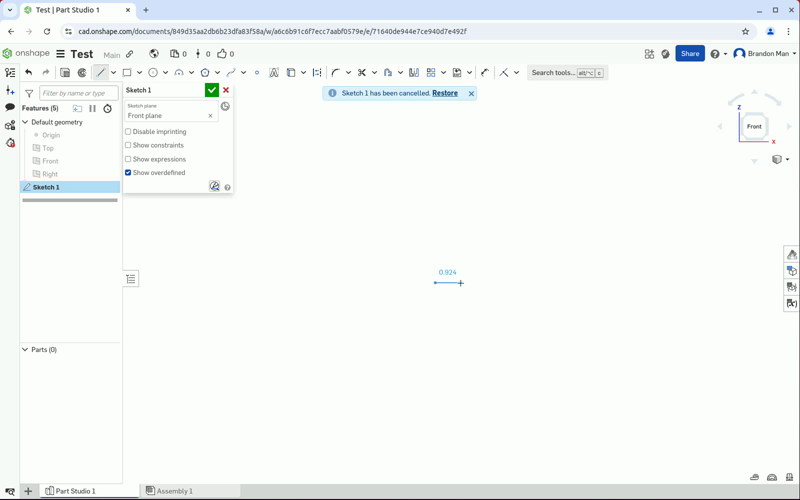
scroll(6)
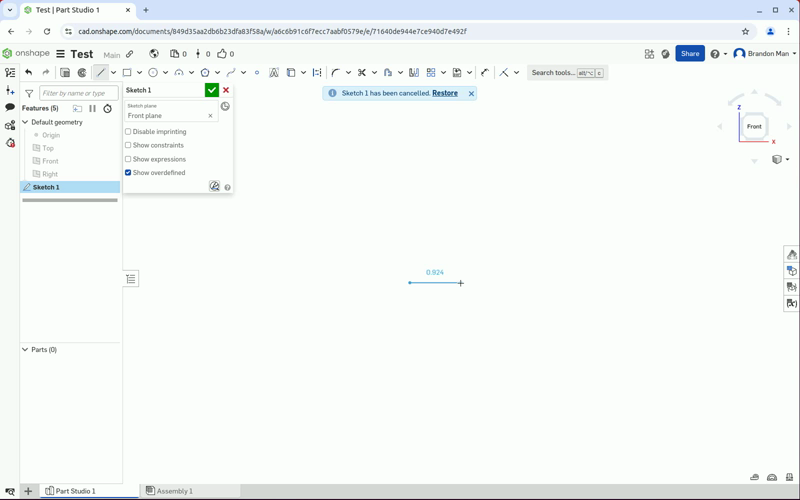
click(460, 282)
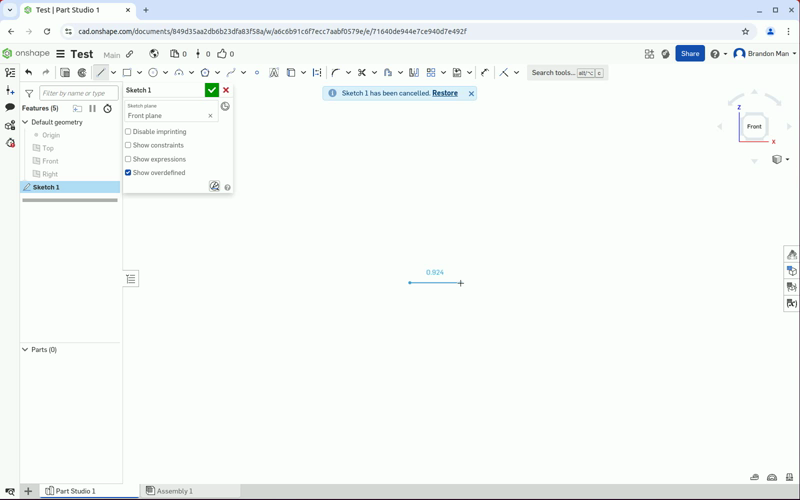
scroll(-6)
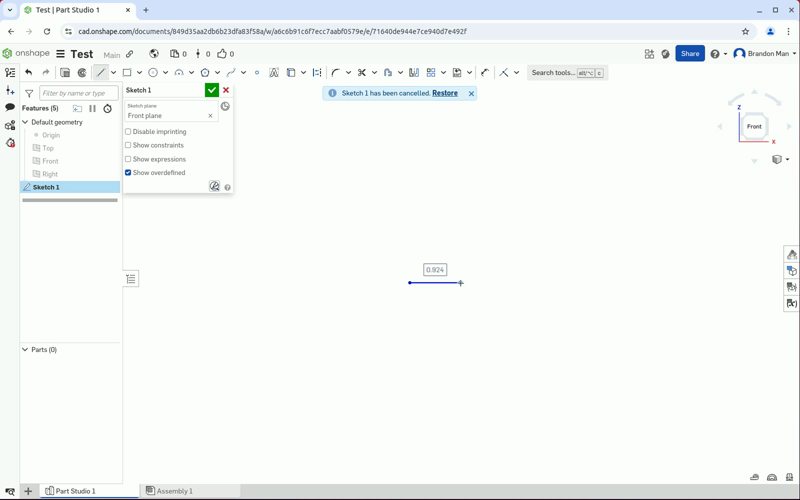
scroll(-6)
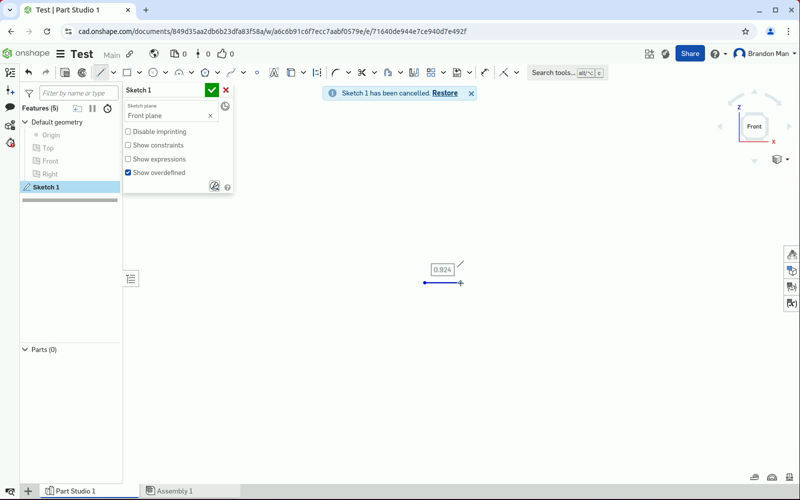
scroll(-6)
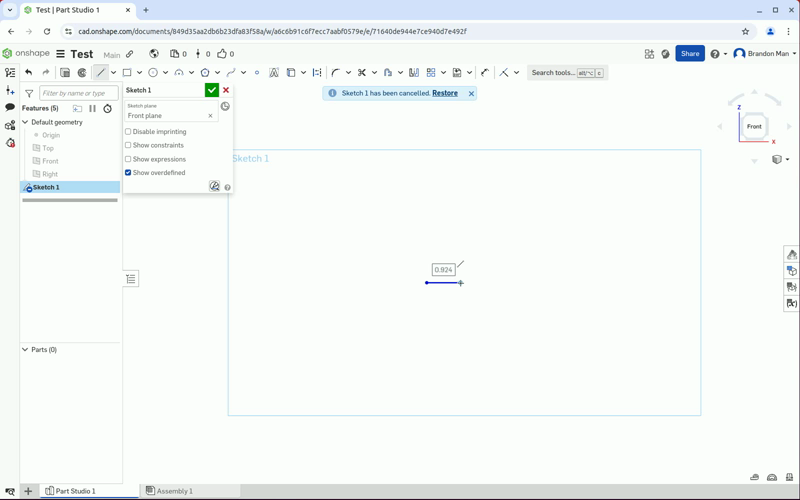
scroll(-6)
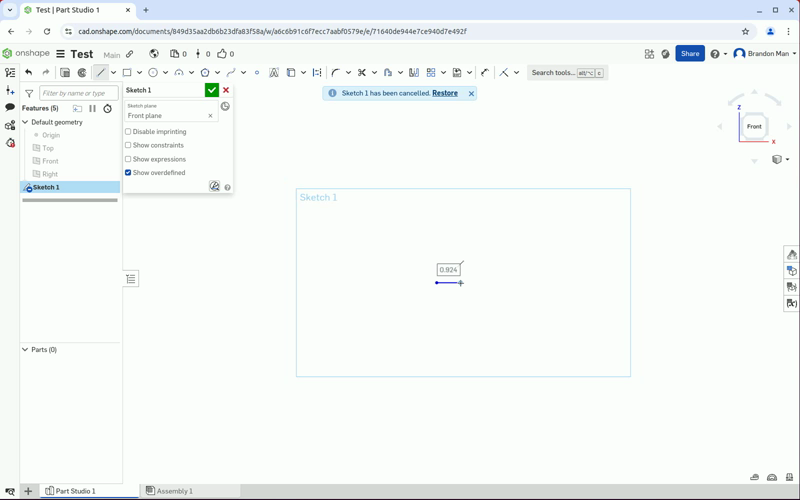
scroll(-6)
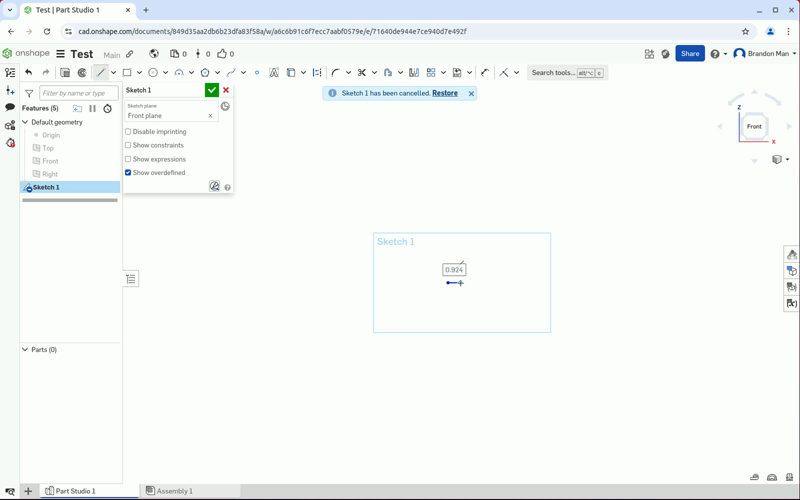
scroll(-6)
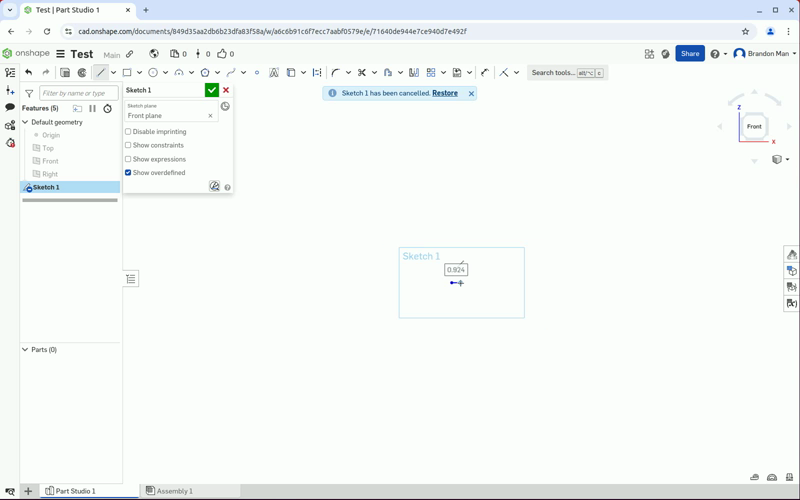
scroll(-6)
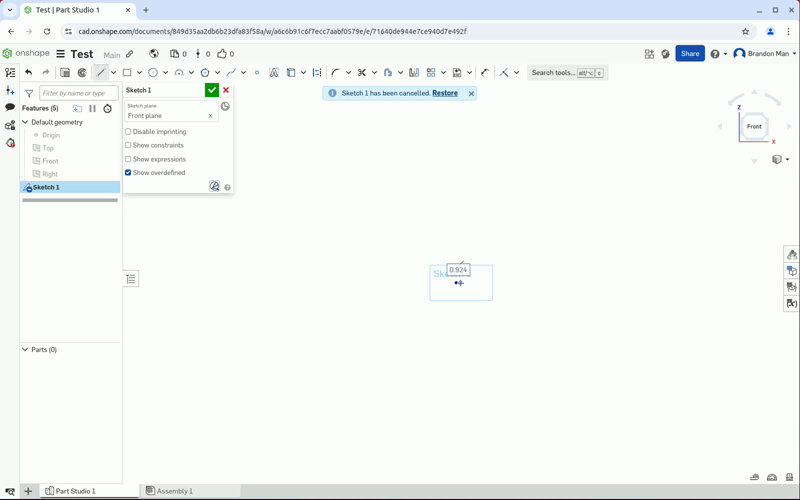
key_up(shift)
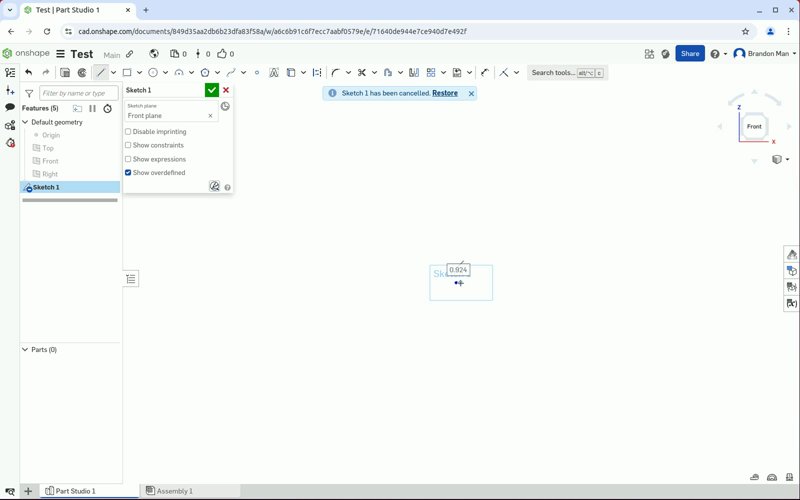
key_down(shift)
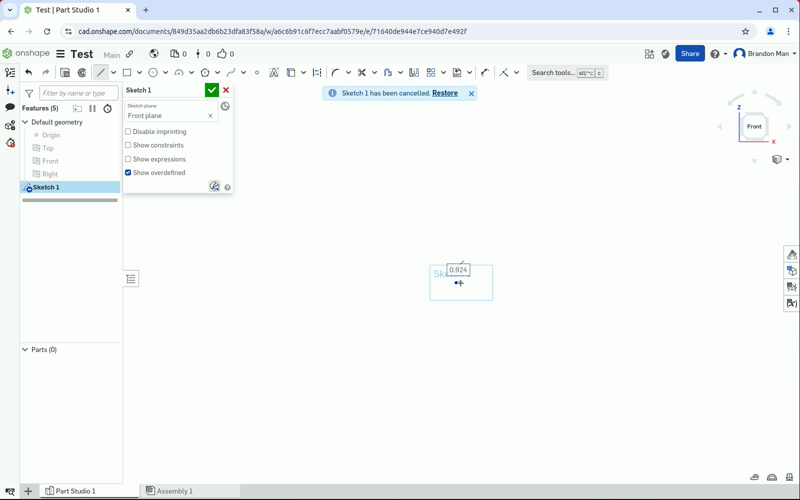
mouse_move(490, 282)
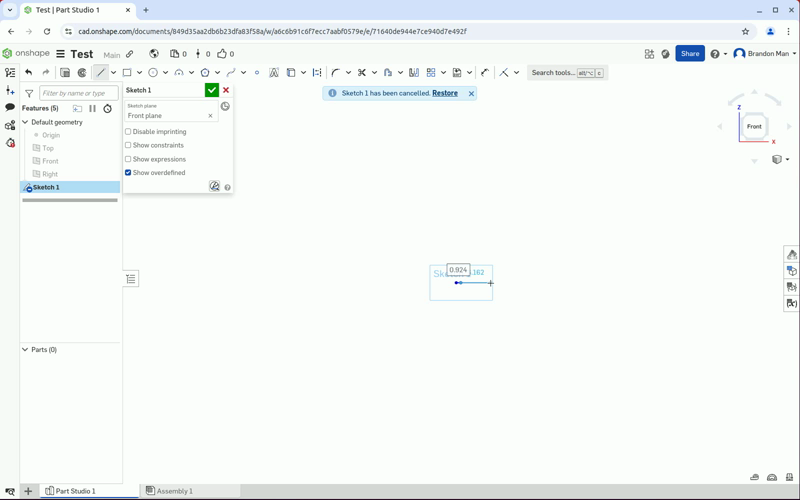
mouse_move(483, 282)
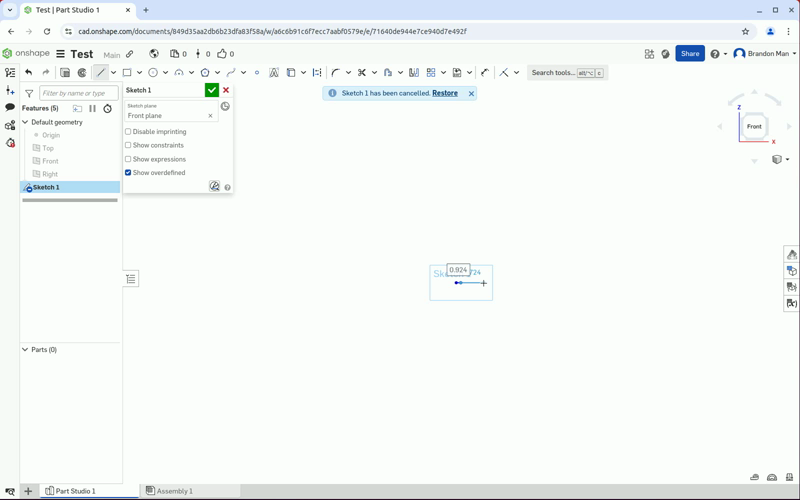
click(483, 282)
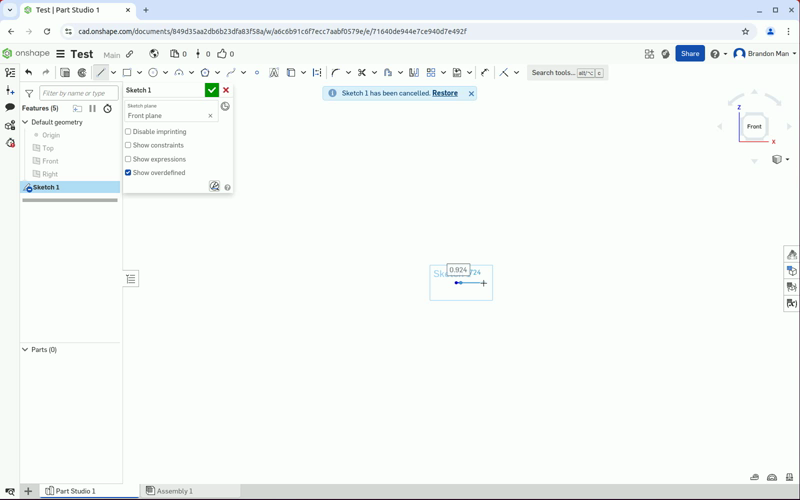
key_up(shift)
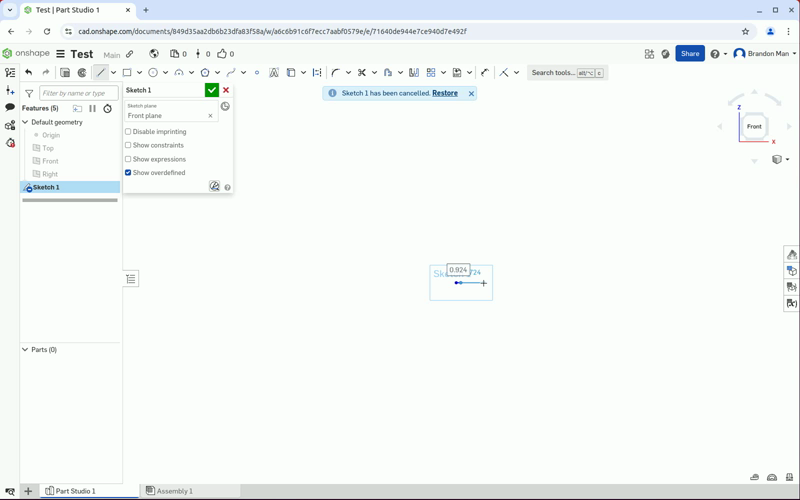
key_down(shift)
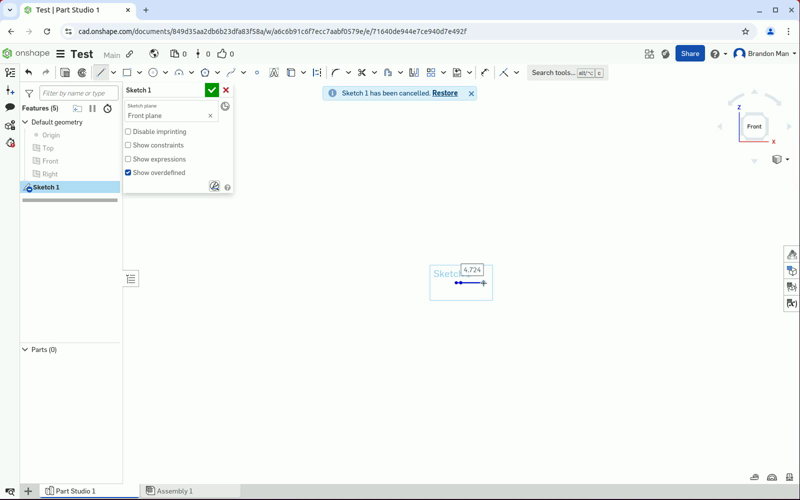
mouse_move(513, 282)
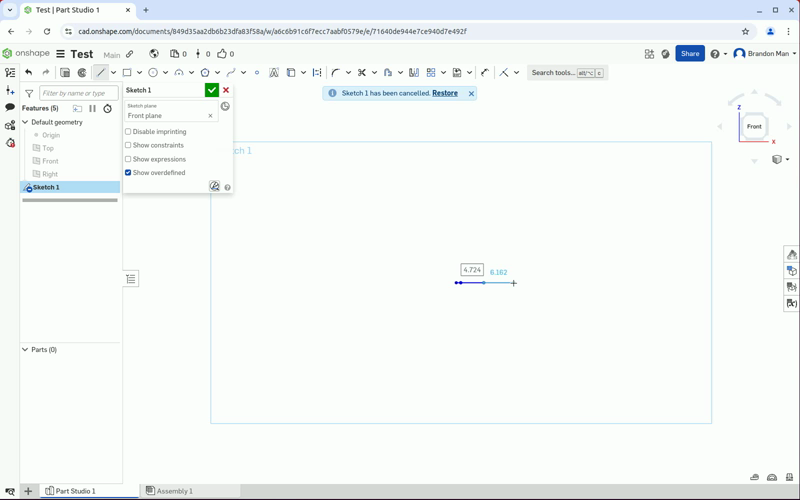
mouse_move(488, 282)
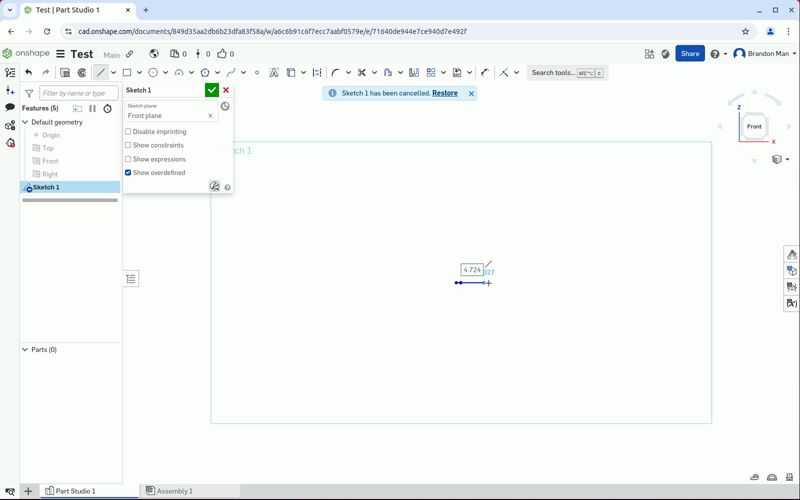
scroll(6)
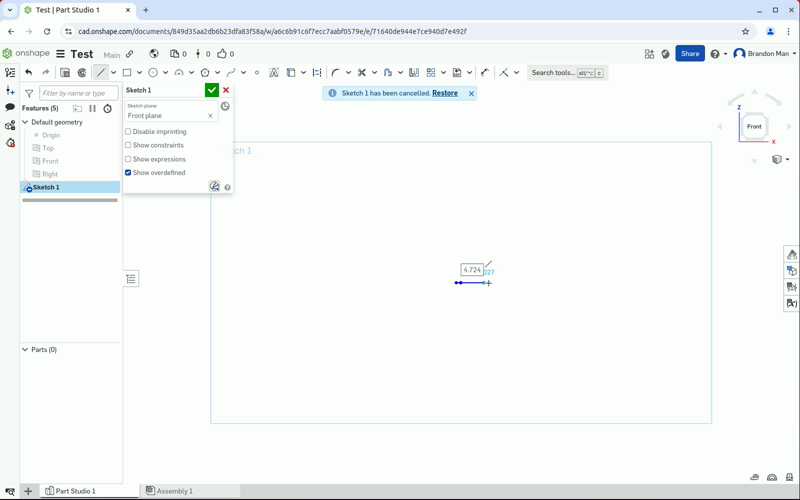
scroll(6)
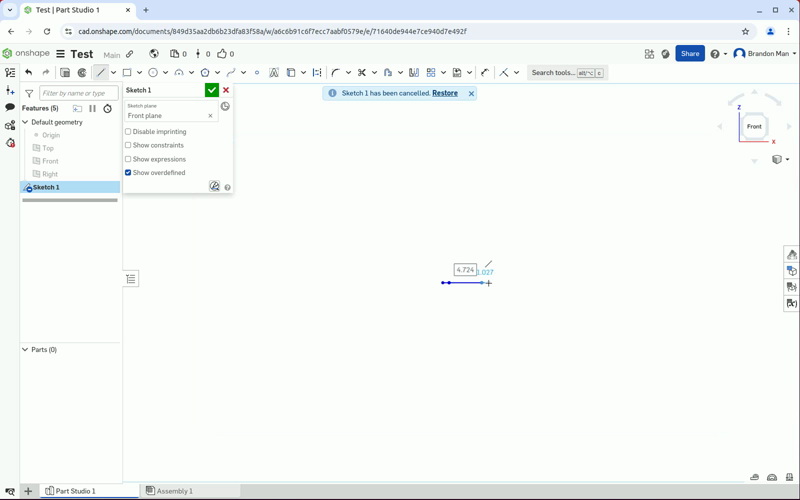
scroll(6)
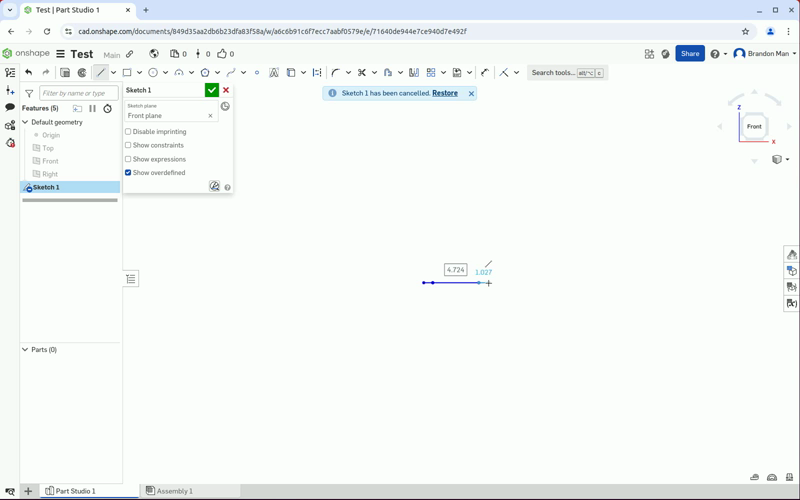
scroll(6)
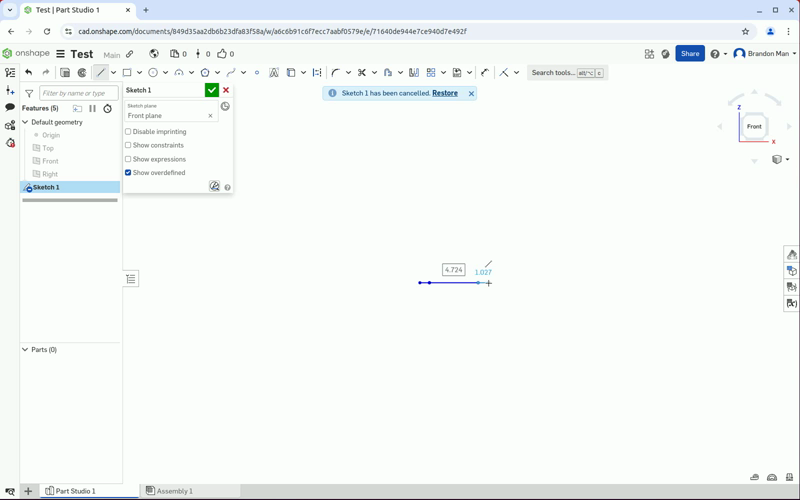
scroll(6)
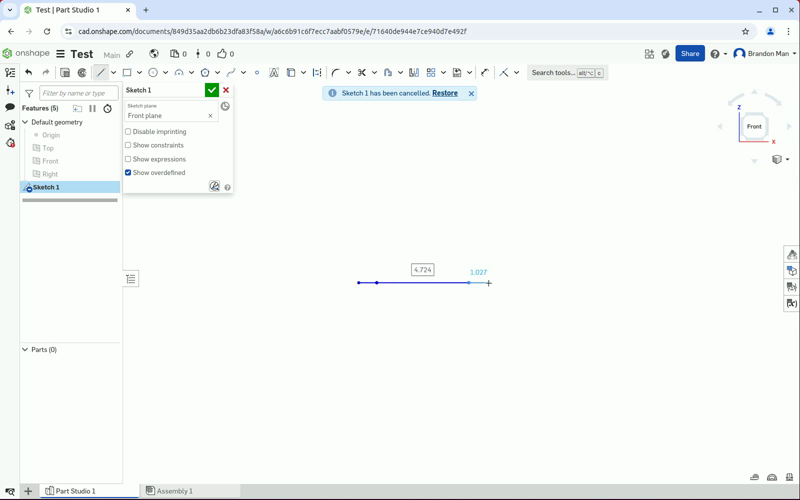
scroll(6)
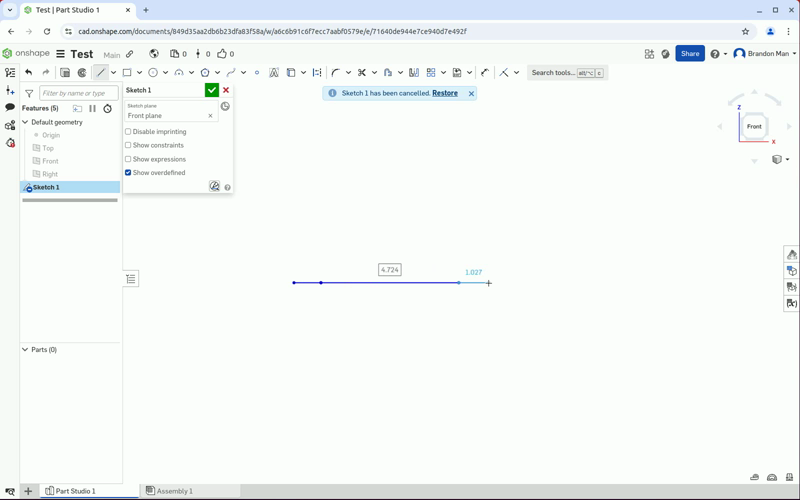
scroll(6)
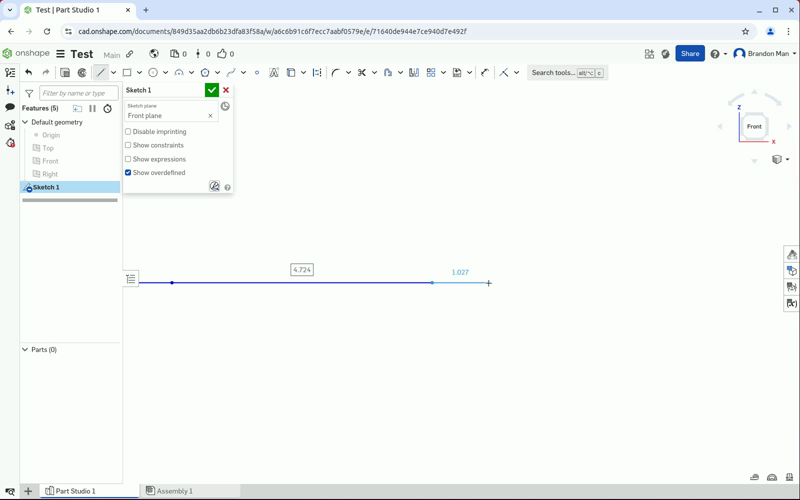
click(488, 282)
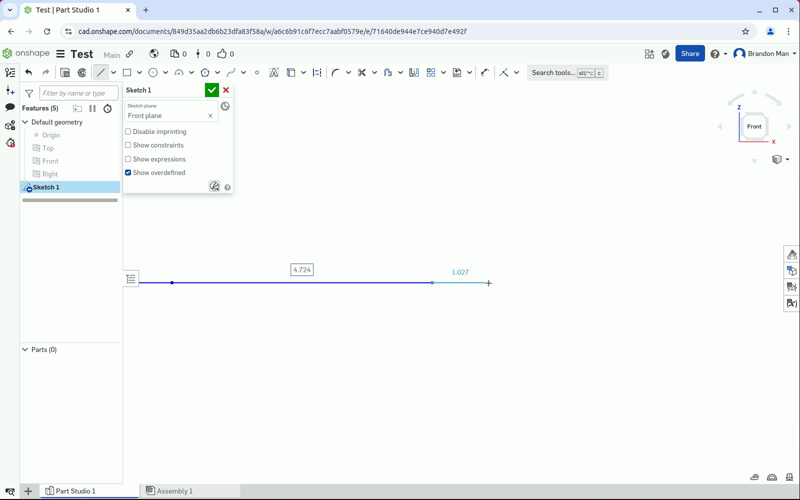
scroll(-6)
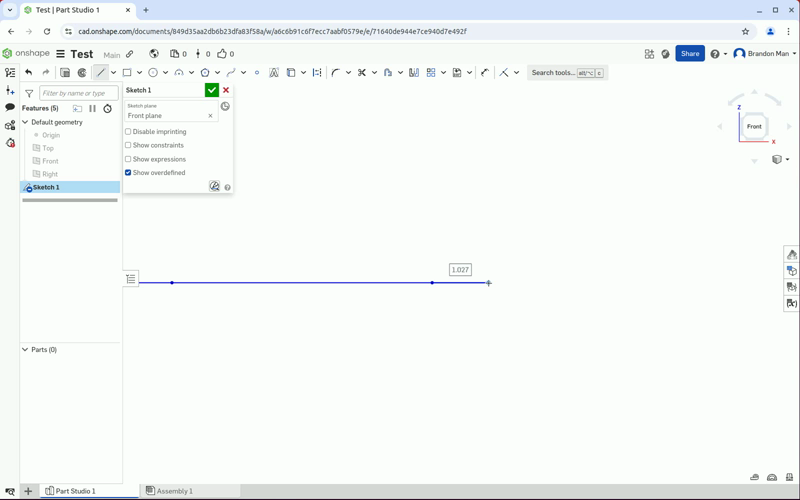
scroll(-6)
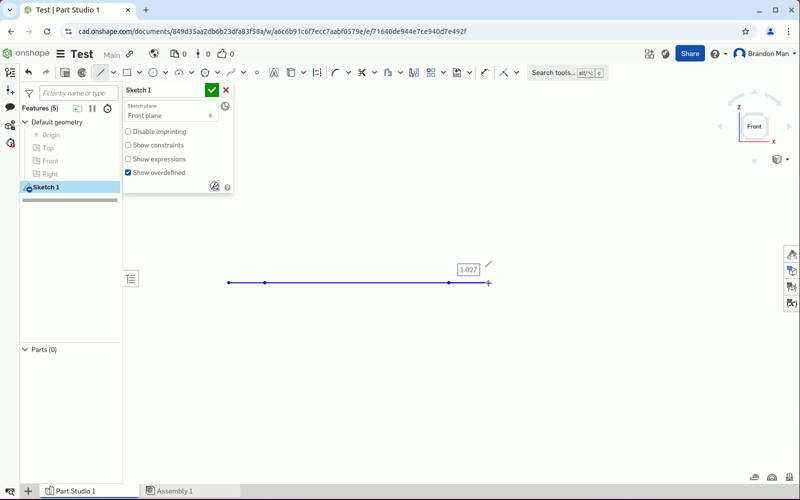
scroll(-6)
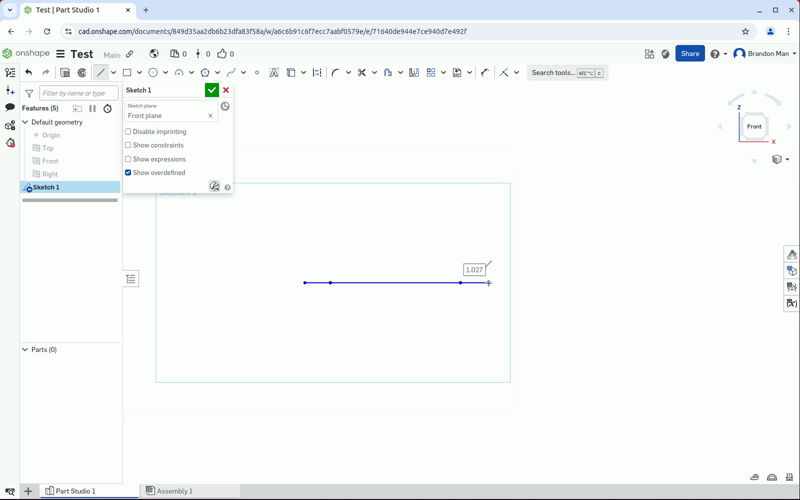
scroll(-6)
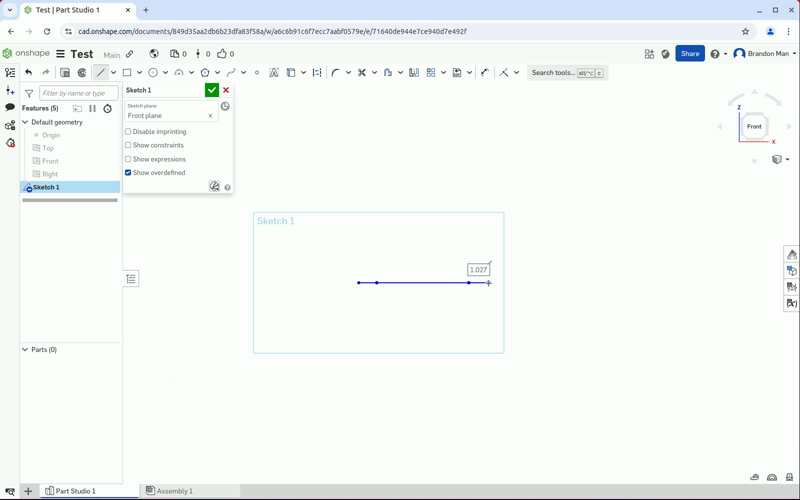
scroll(-6)
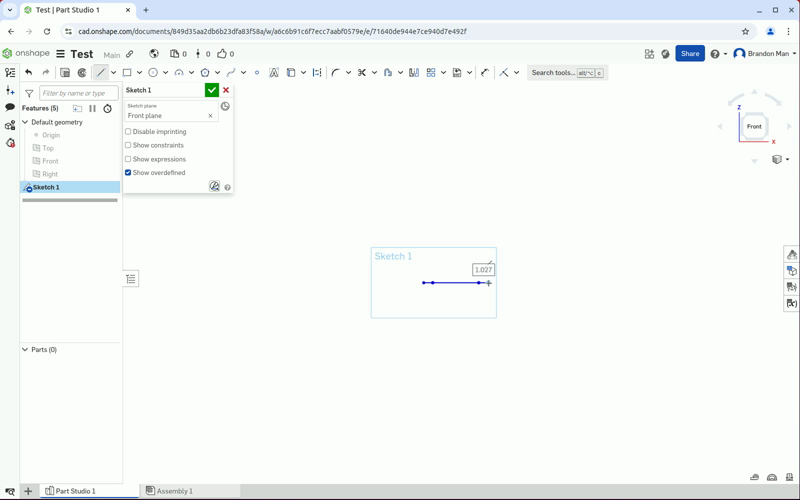
scroll(-6)
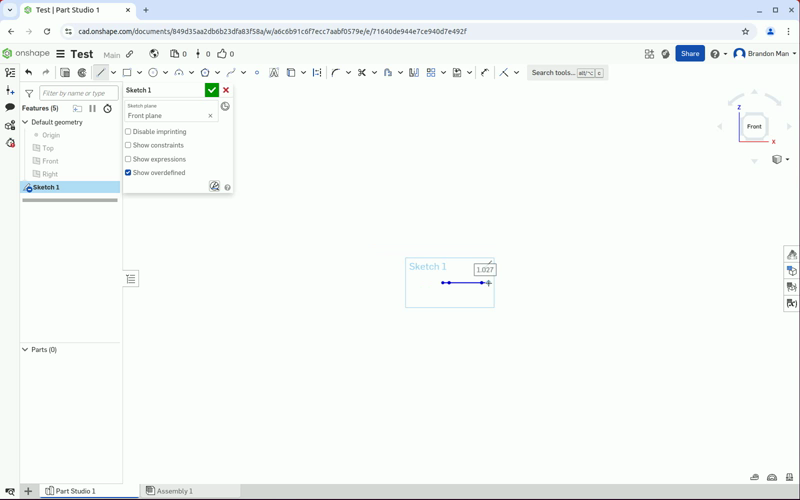
scroll(-6)
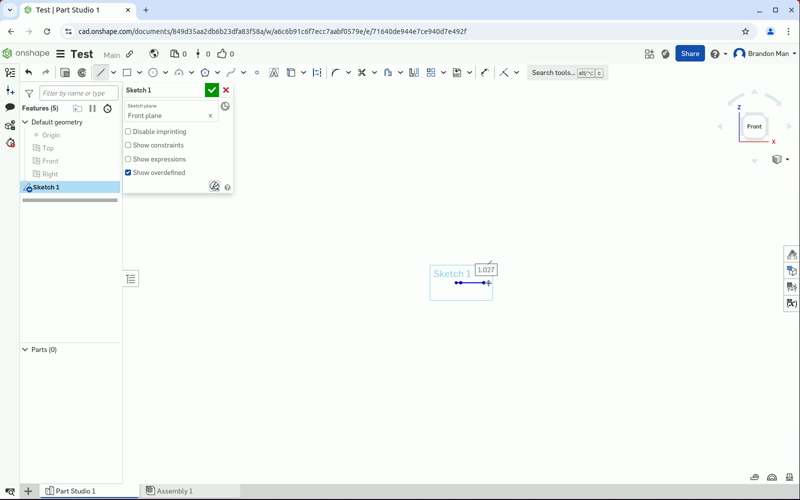
key_up(shift)
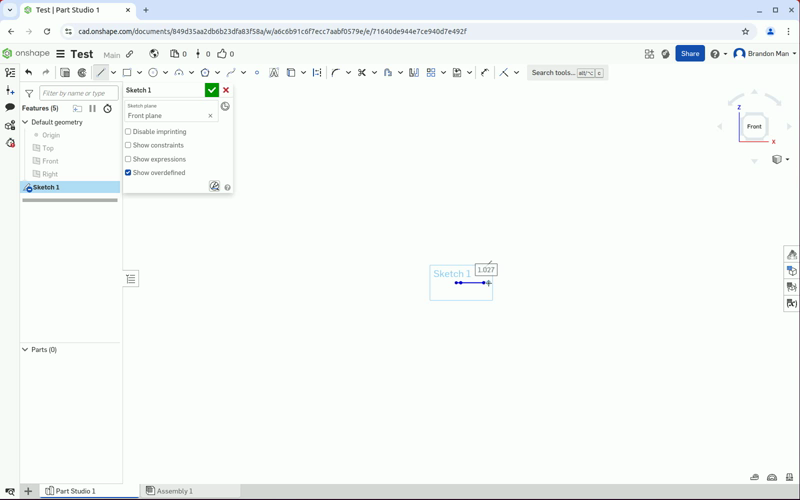
key(esc)
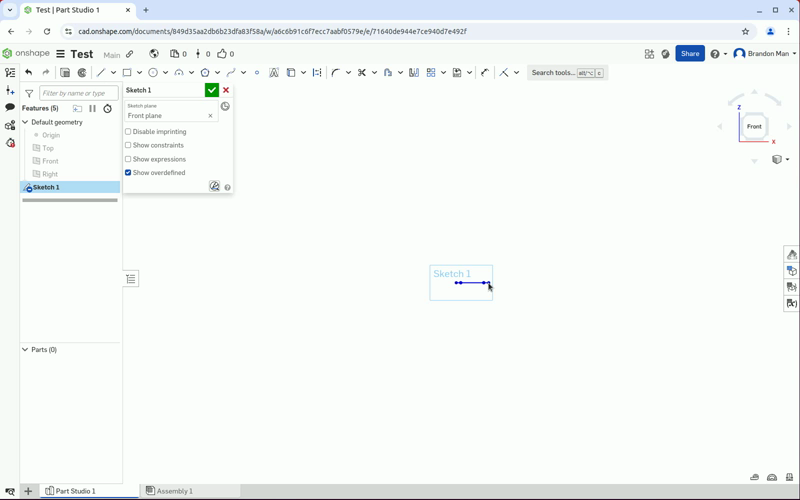
key(a)
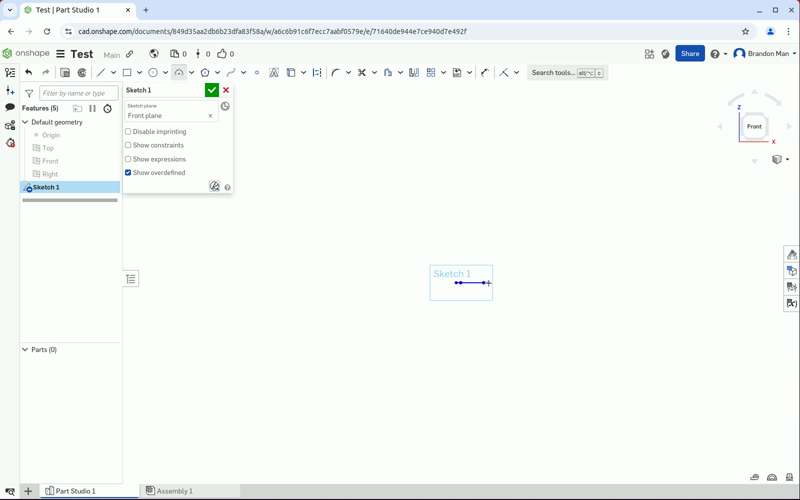
mouse_move(488, 282)
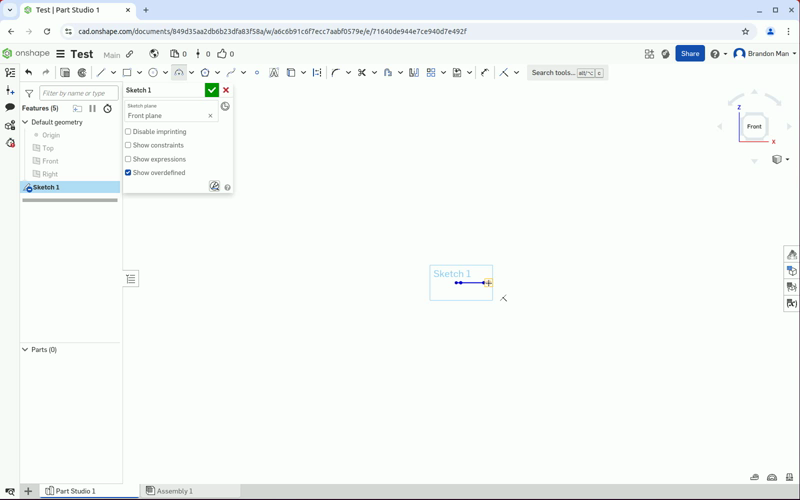
click(488, 282)
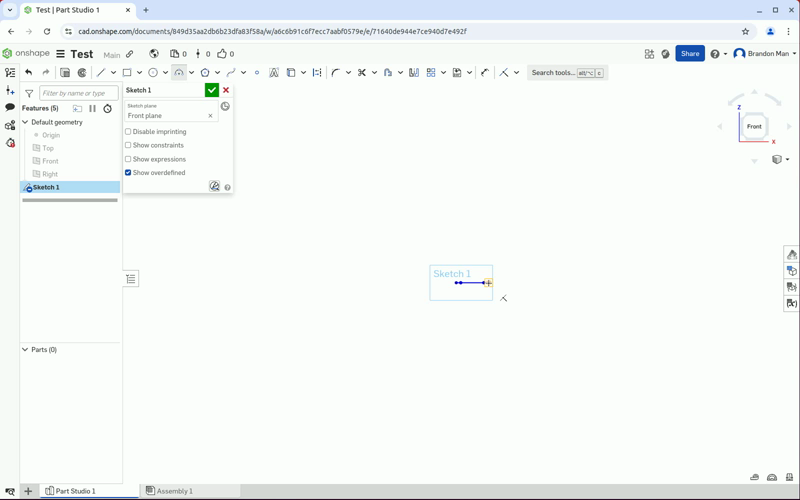
mouse_move(456, 282)
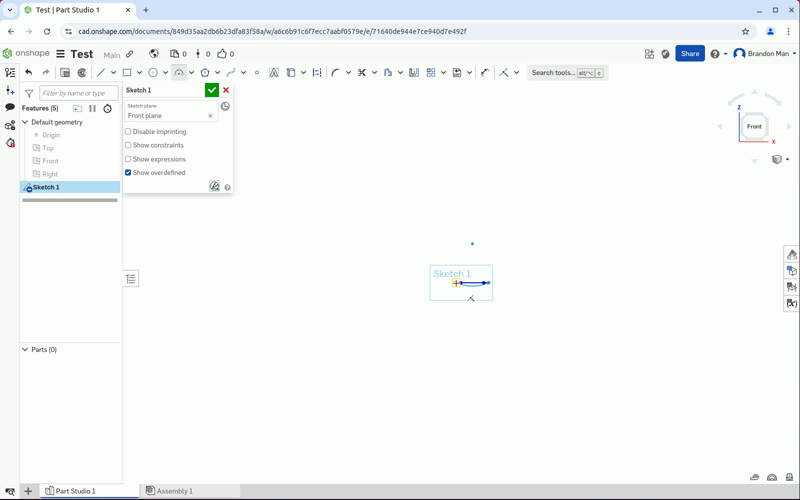
click(456, 282)
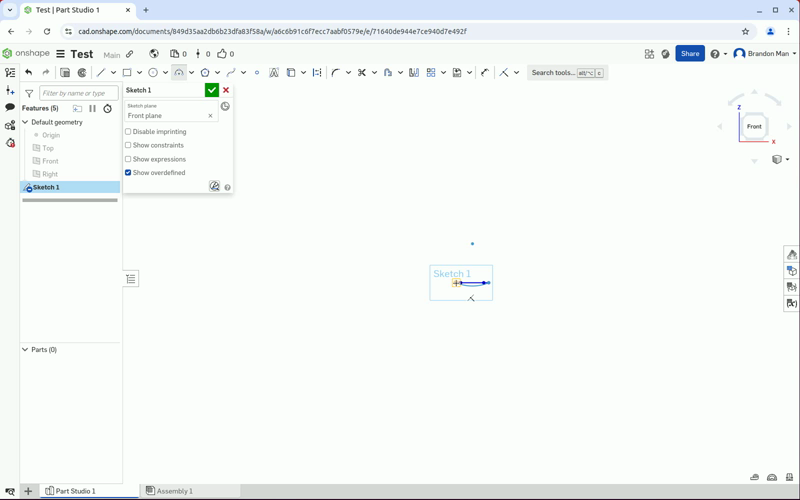
key_down(shift)
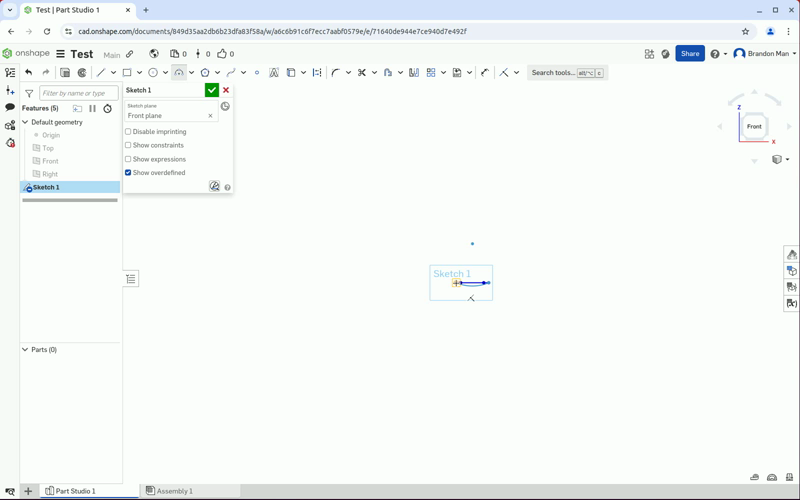
mouse_move(472, 266)
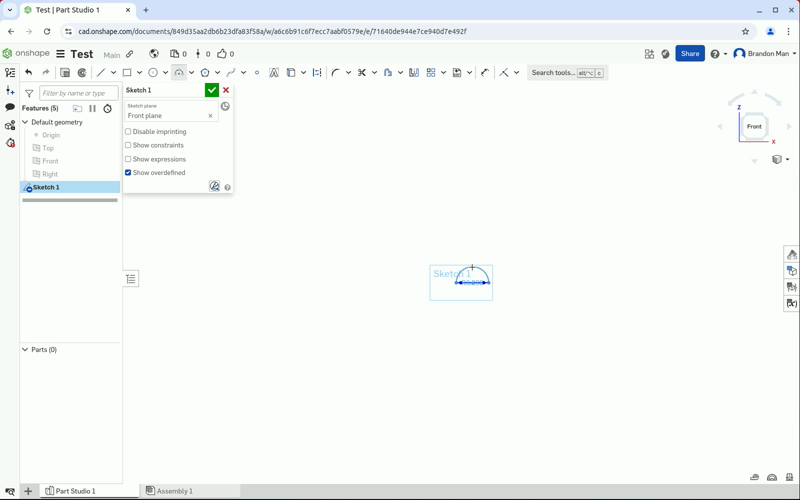
click(472, 266)
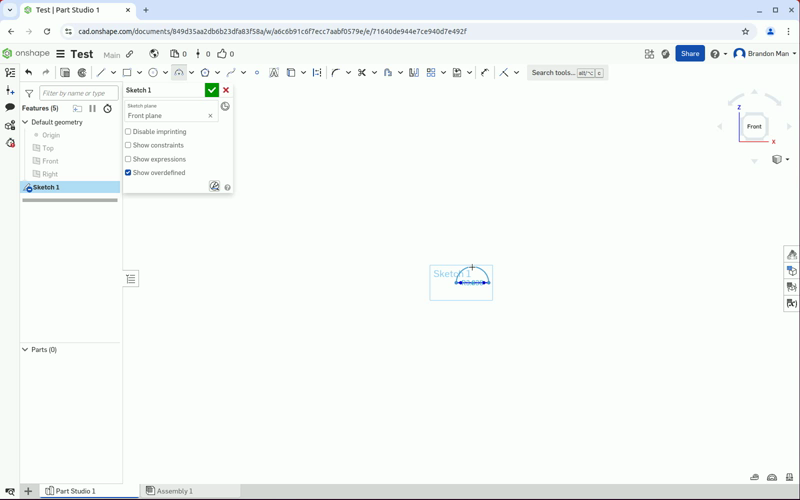
key_up(shift)
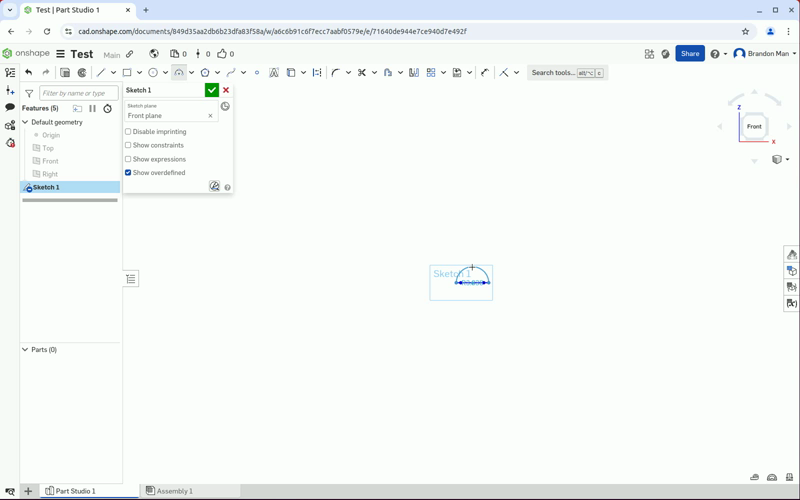
key(esc)
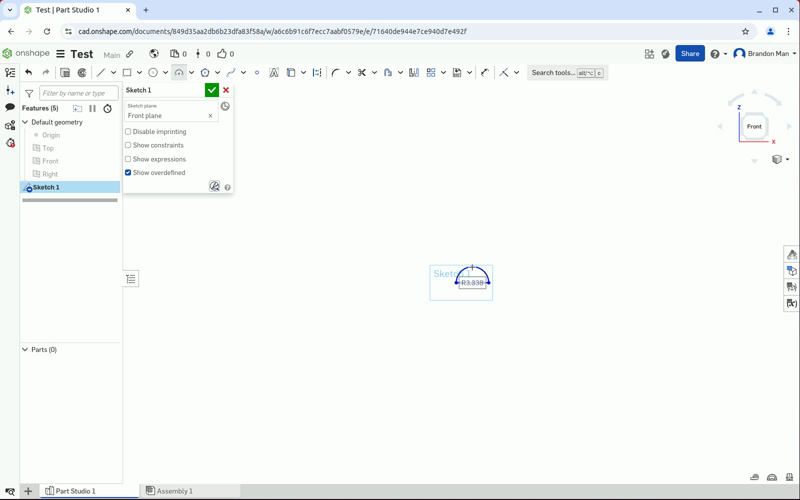
mouse_move(468, 270)
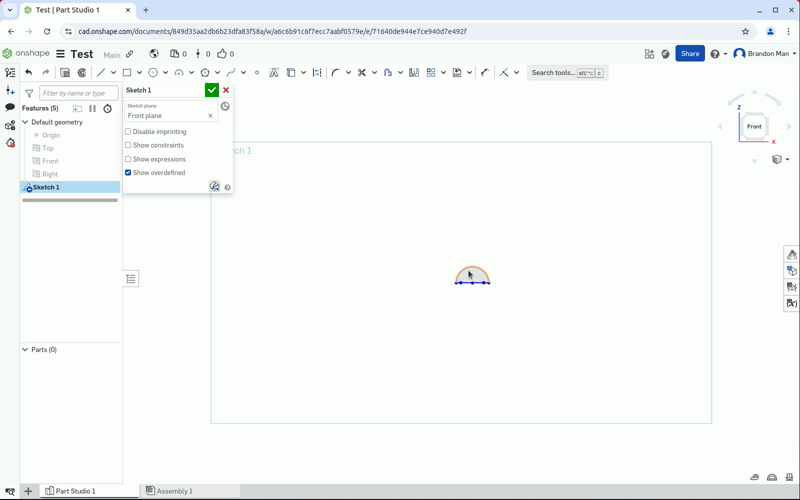
scroll(6)
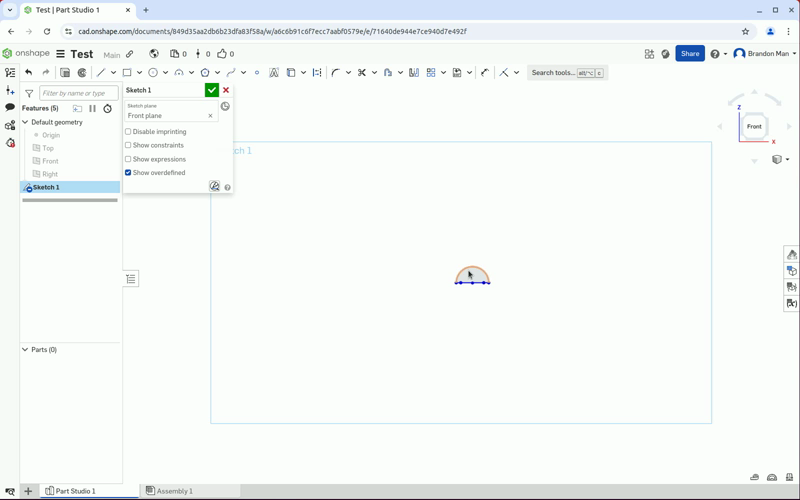
scroll(6)
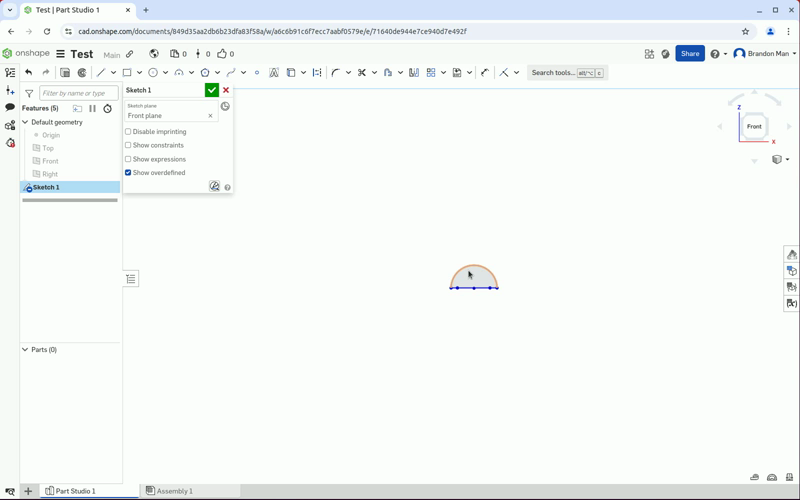
scroll(6)
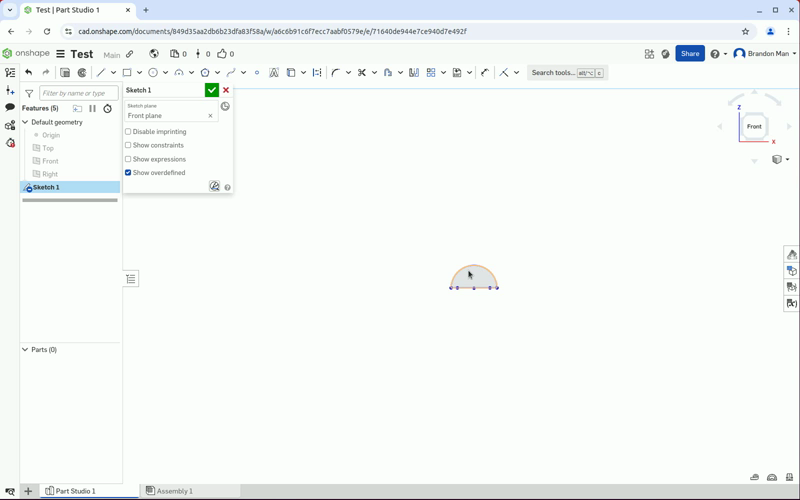
scroll(6)
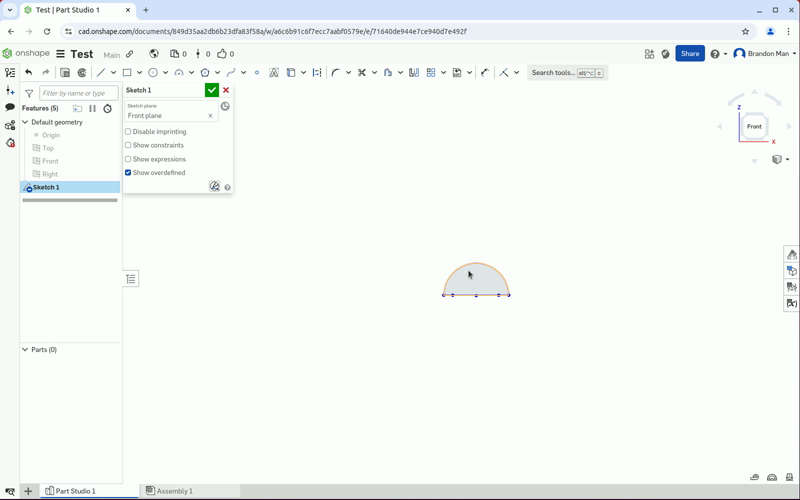
scroll(6)
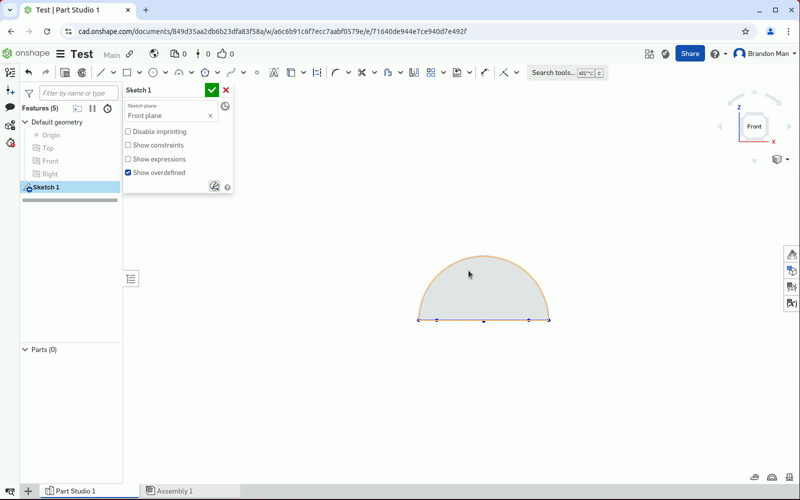
scroll(6)
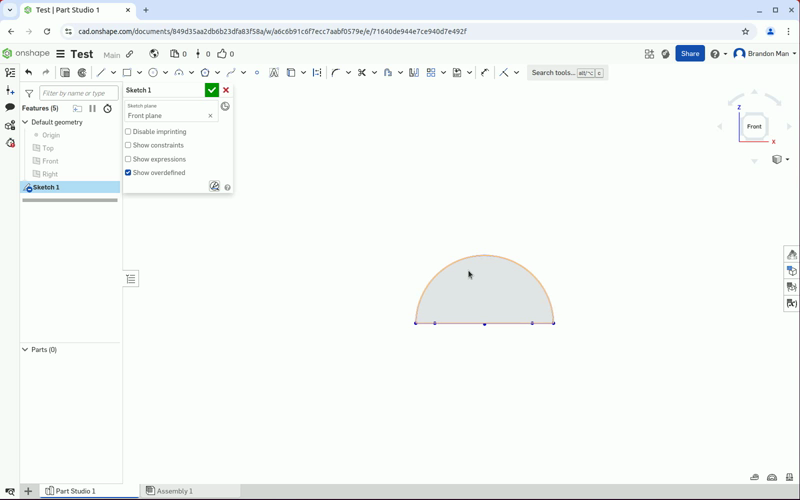
scroll(6)
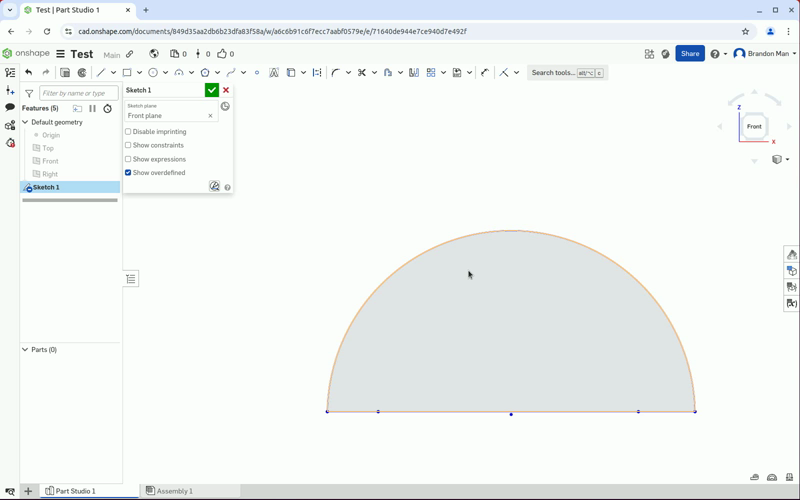
click(468, 270)
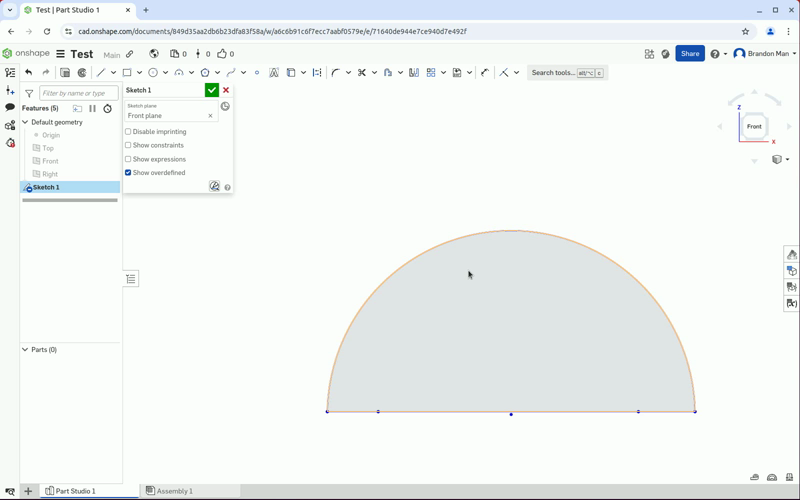
scroll(-6)
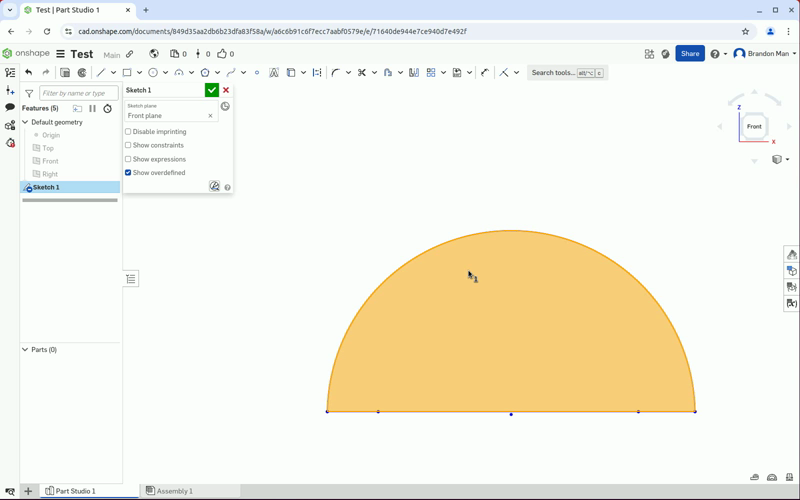
scroll(-6)
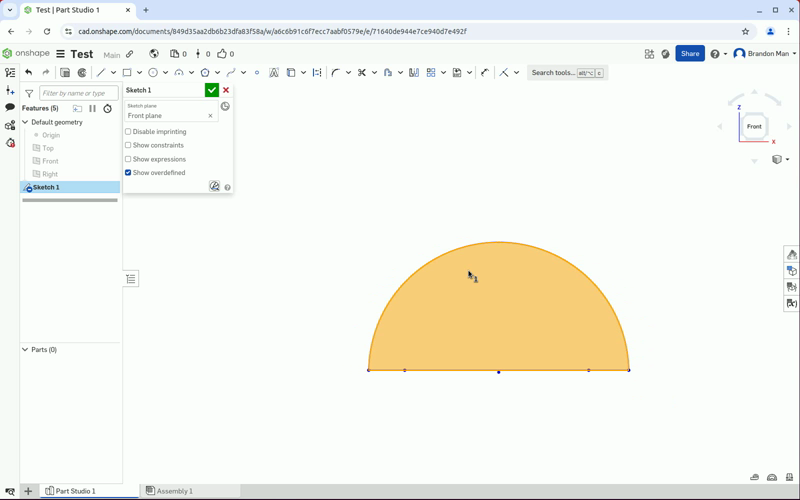
scroll(-6)
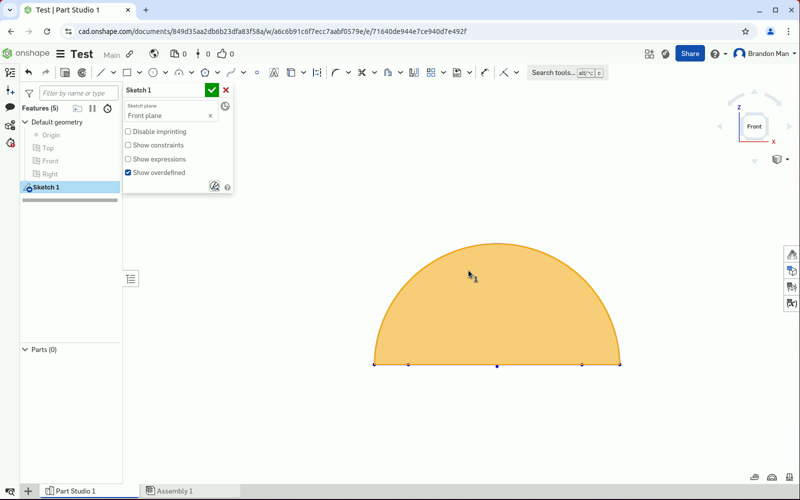
scroll(-6)
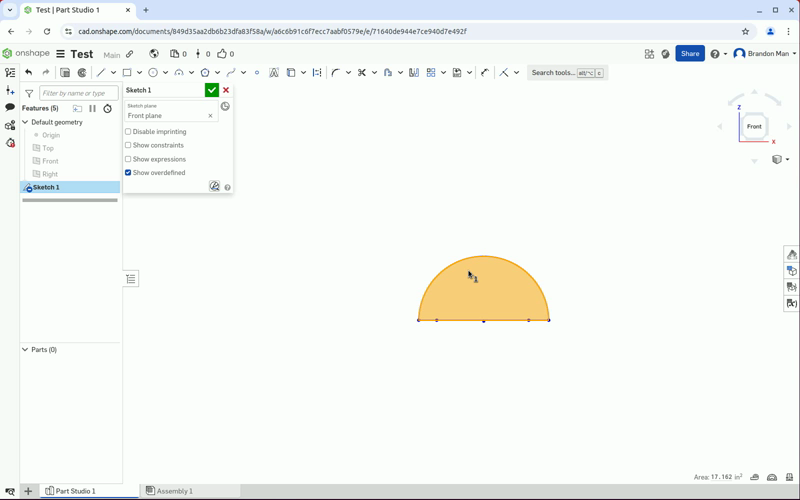
scroll(-6)
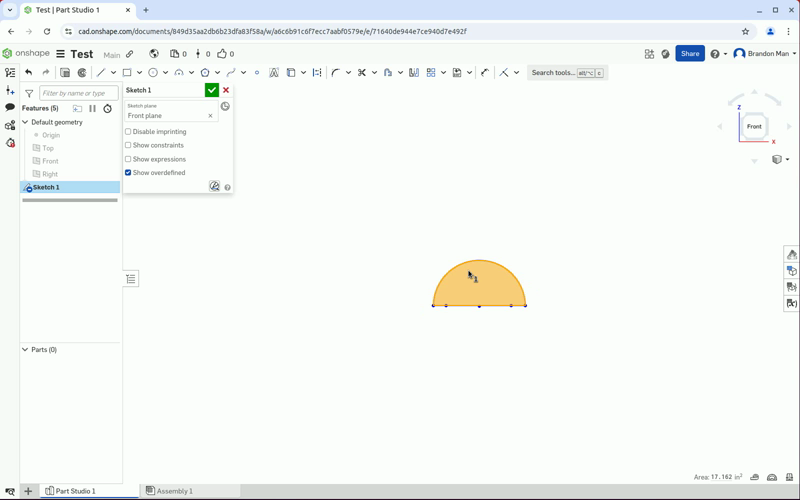
scroll(-6)
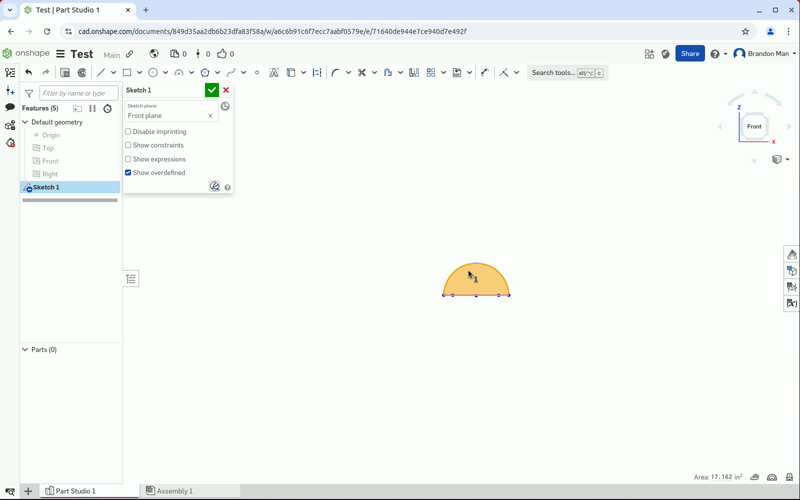
scroll(-6)
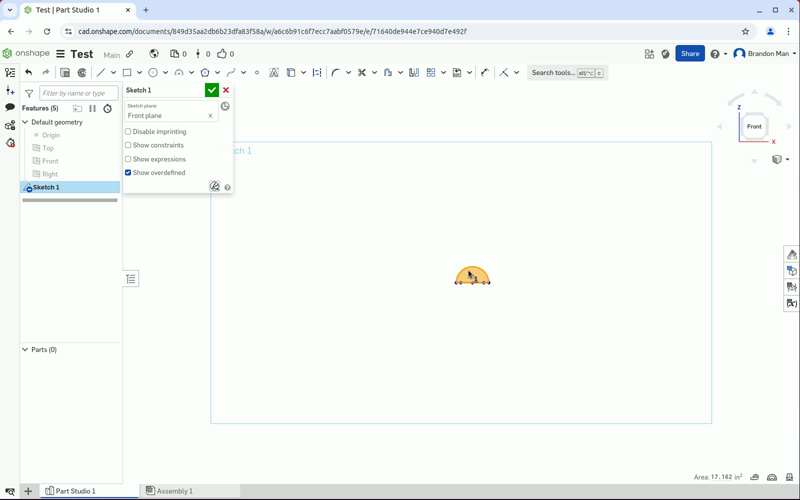
mouse_move(73, 352)
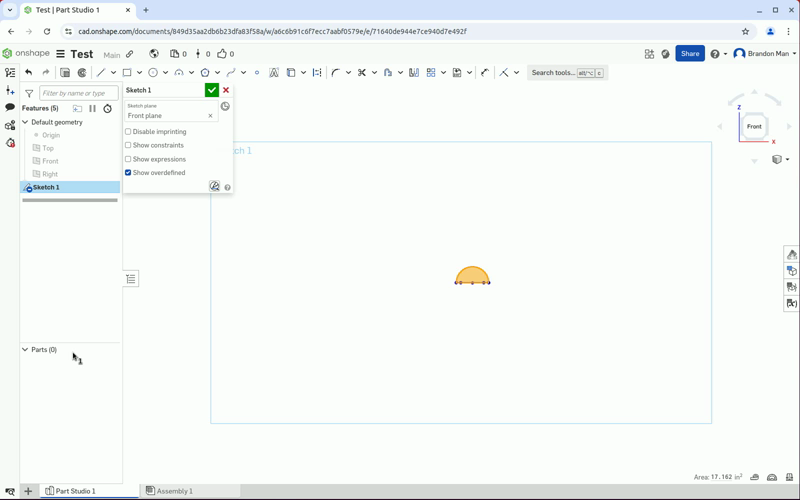
key(shift+y)
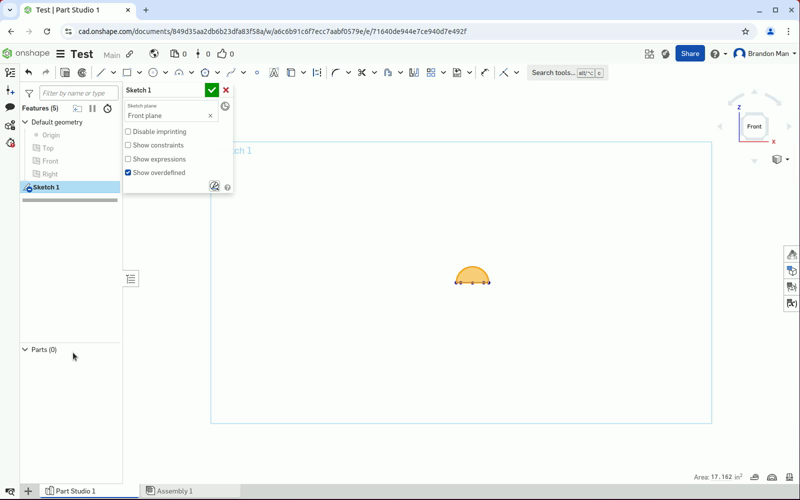
key(shift+e)
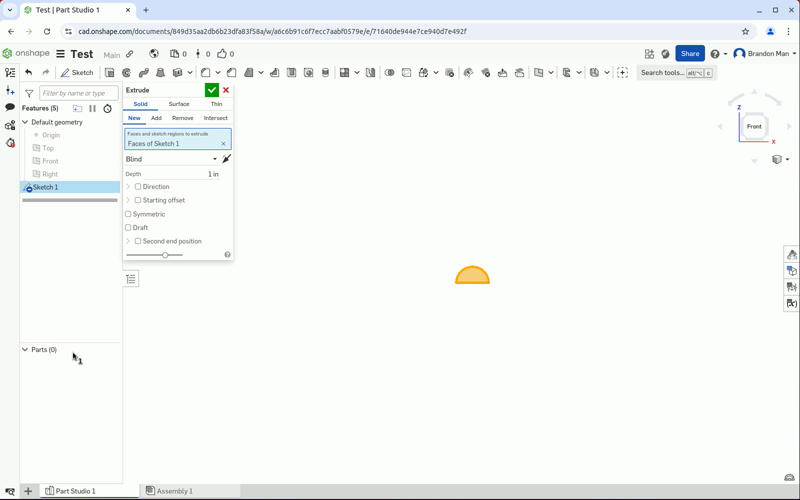
mouse_move(143, 106)
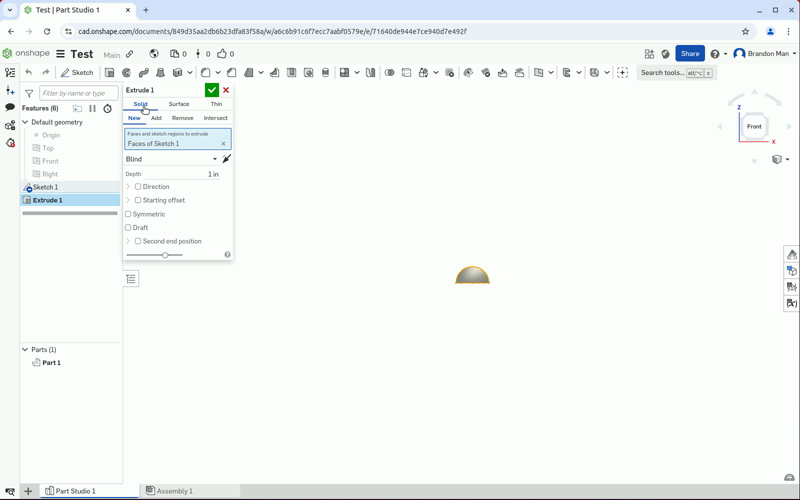
click(143, 106)
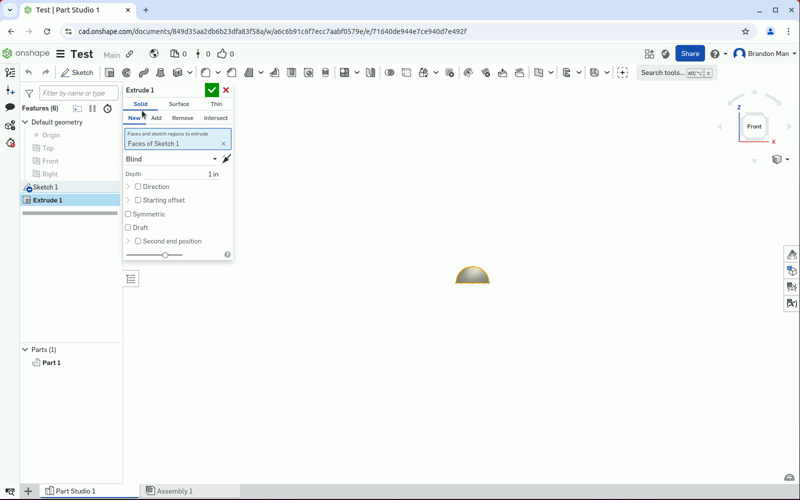
mouse_move(137, 120)
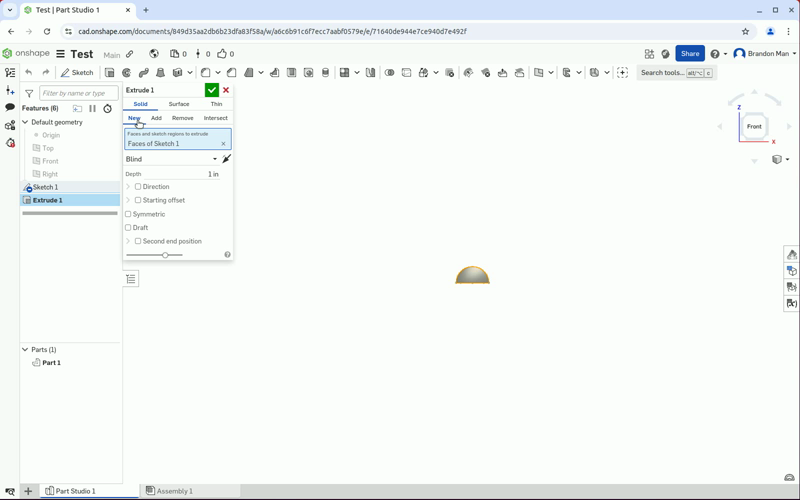
click(137, 120)
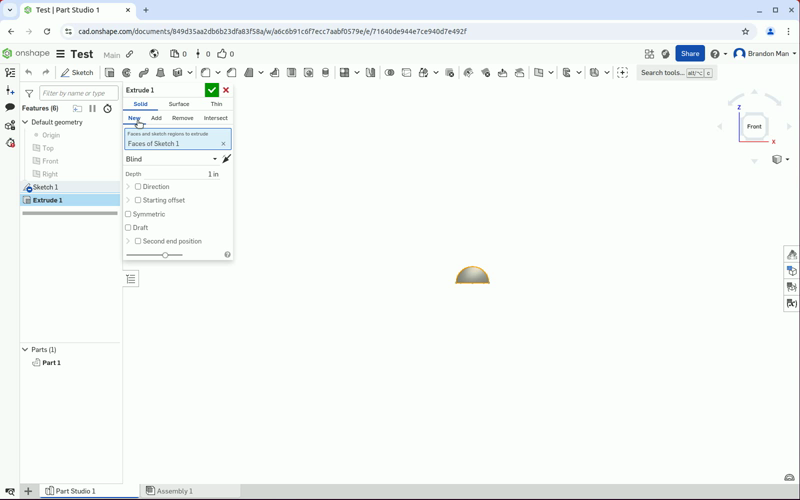
key(tab, 4)
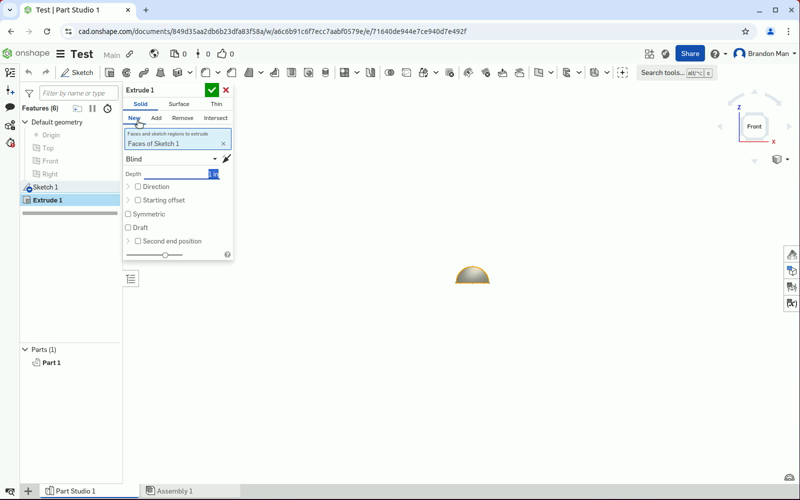
text(23.108)
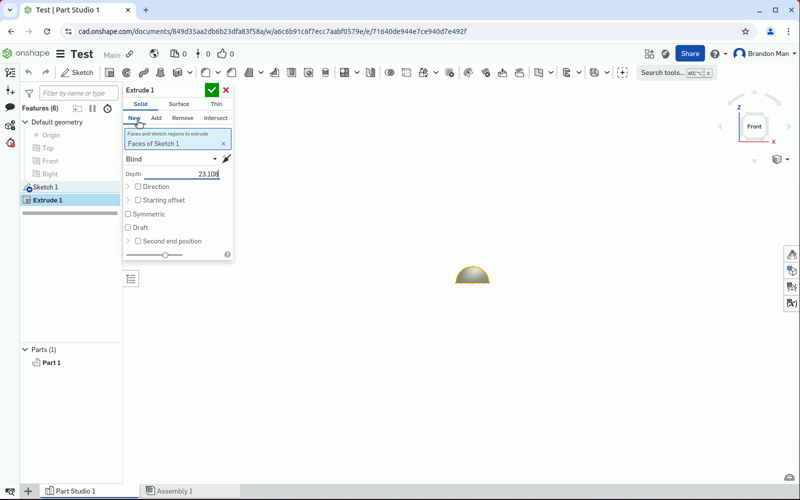
key(enter)
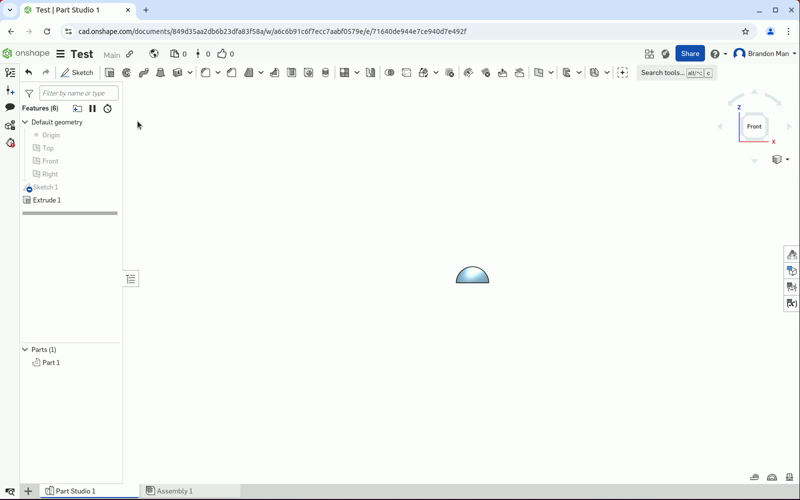
key(shift+h)
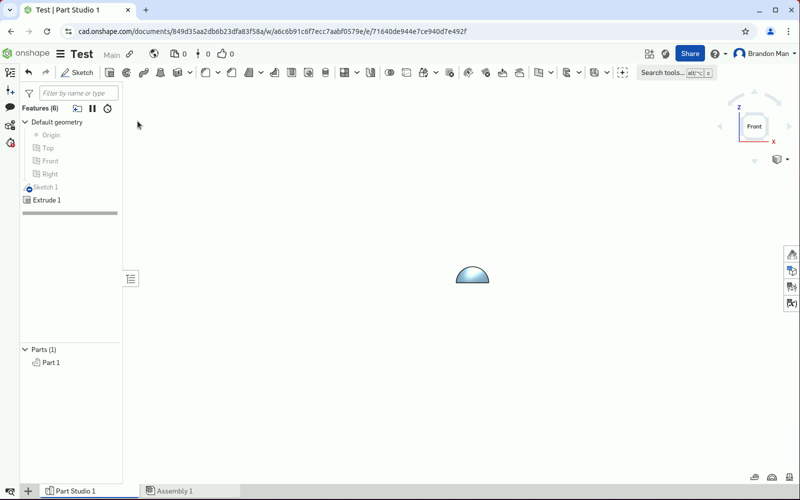
key(shift+h)
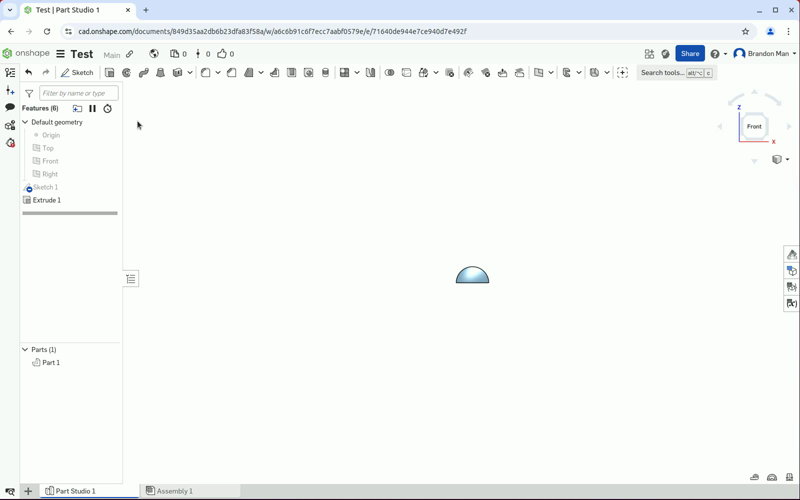
mouse_move(73, 189)
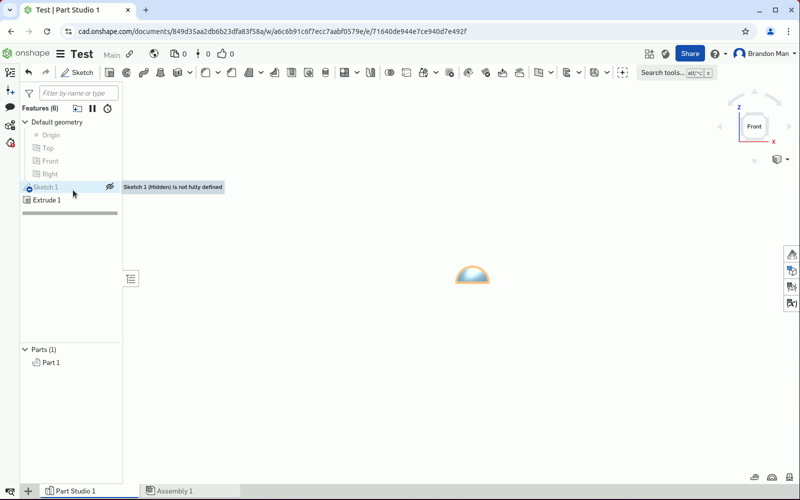
click(73, 189)
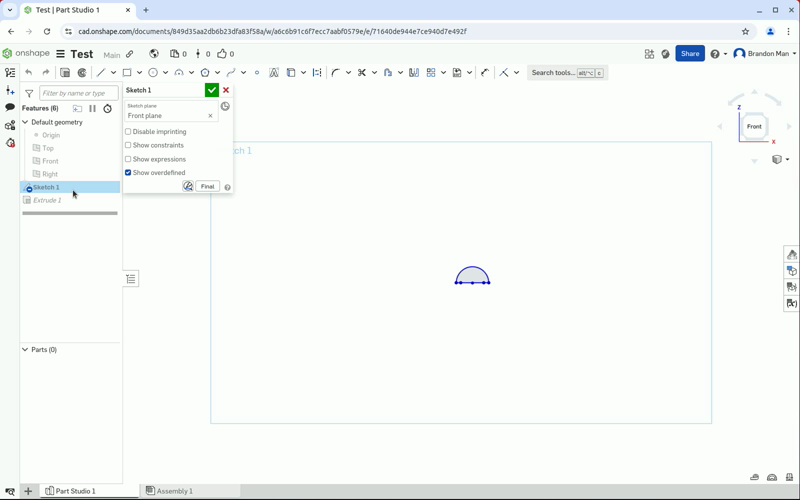
mouse_move(229, 92)
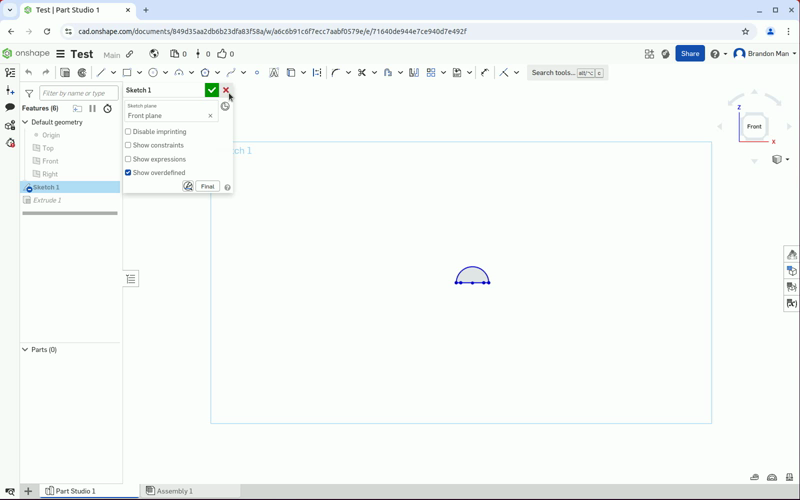
click(229, 92)
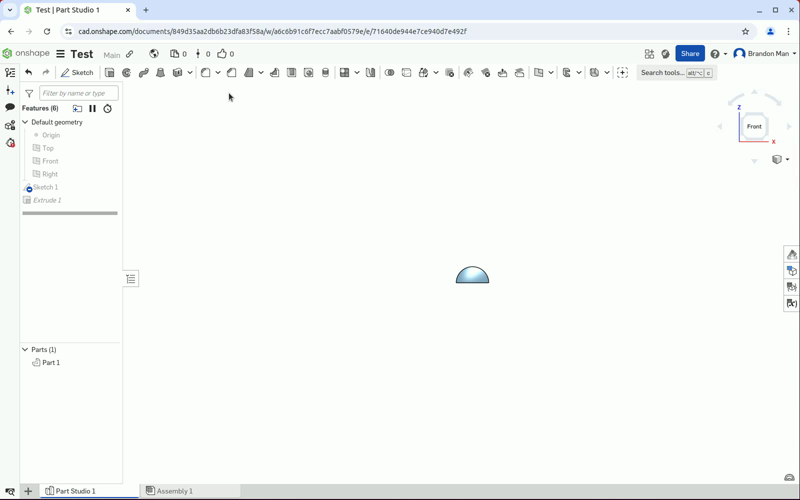
mouse_move(73, 352)
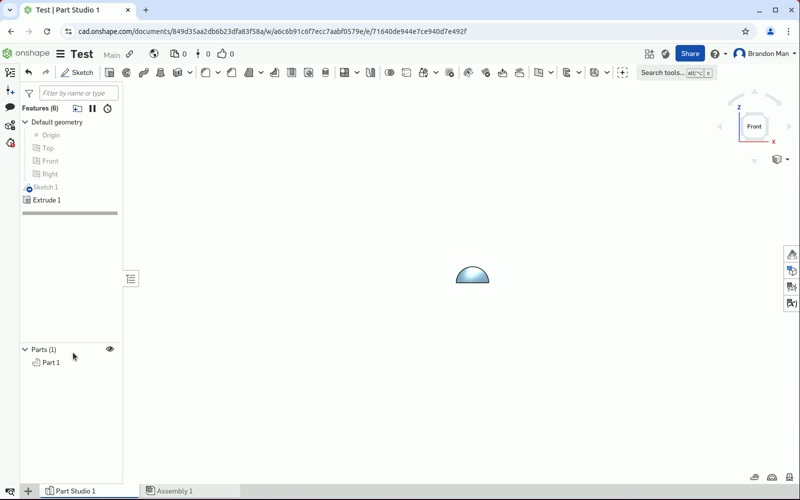
key(y)
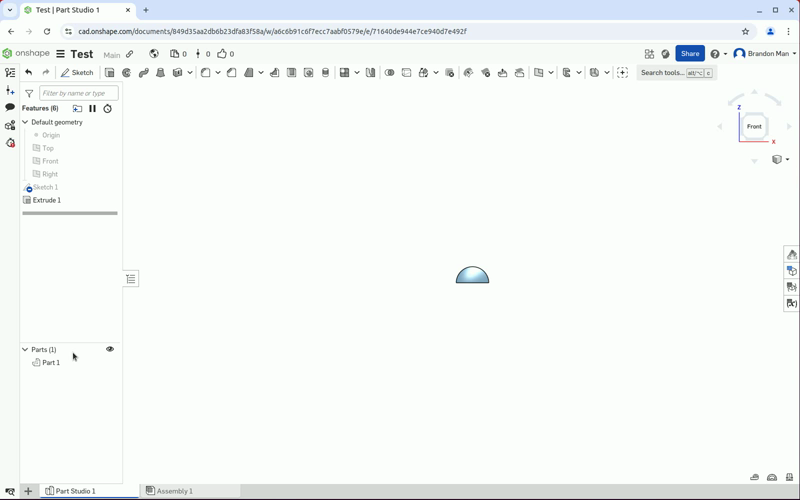
key(shift+p)
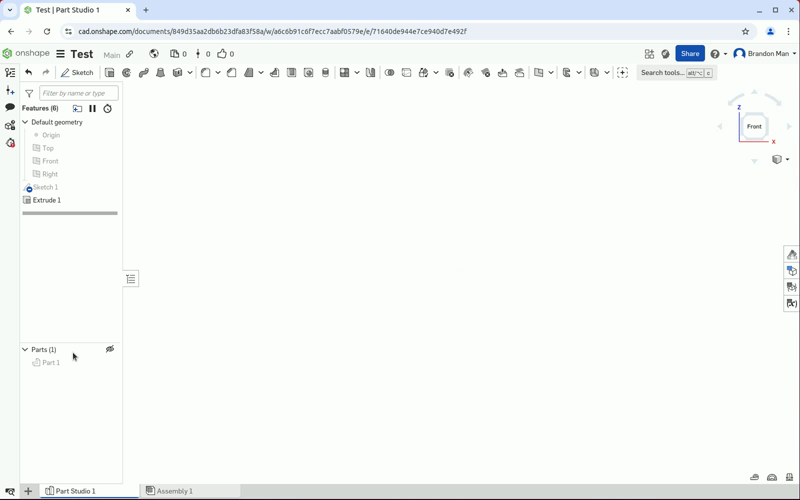
key(space)
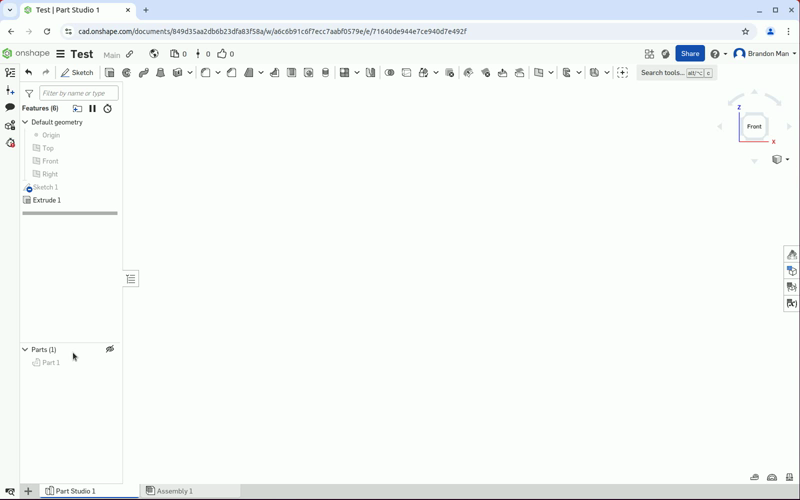
key_down(shift)
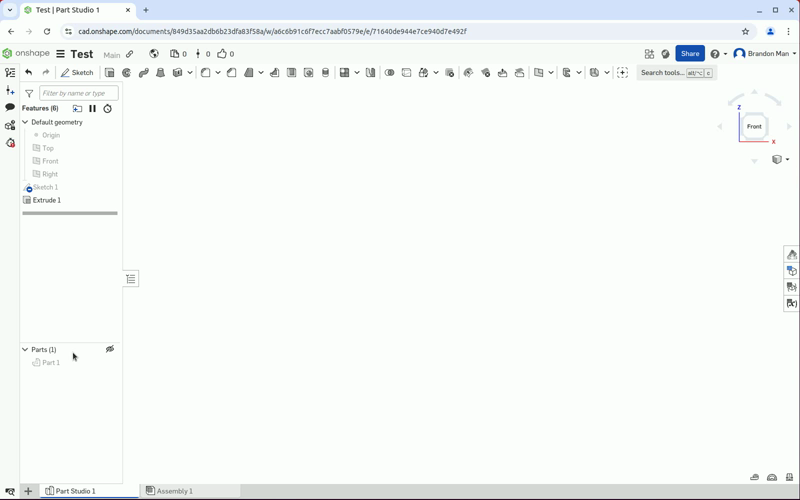
key(down)
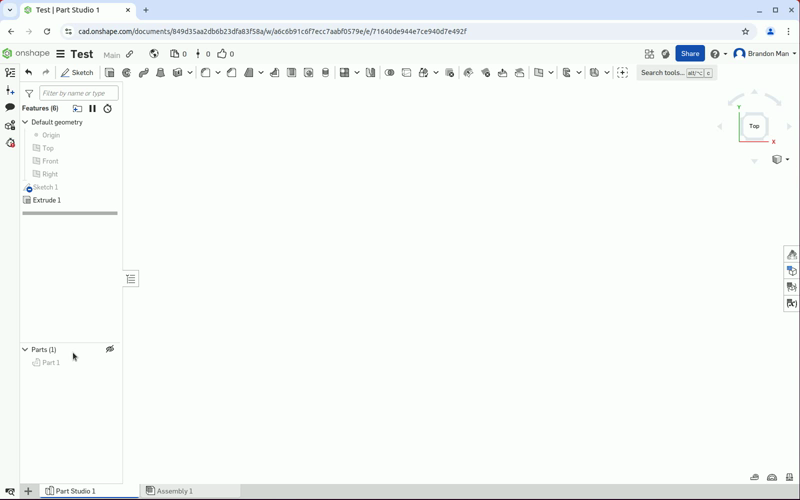
key_up(shift)
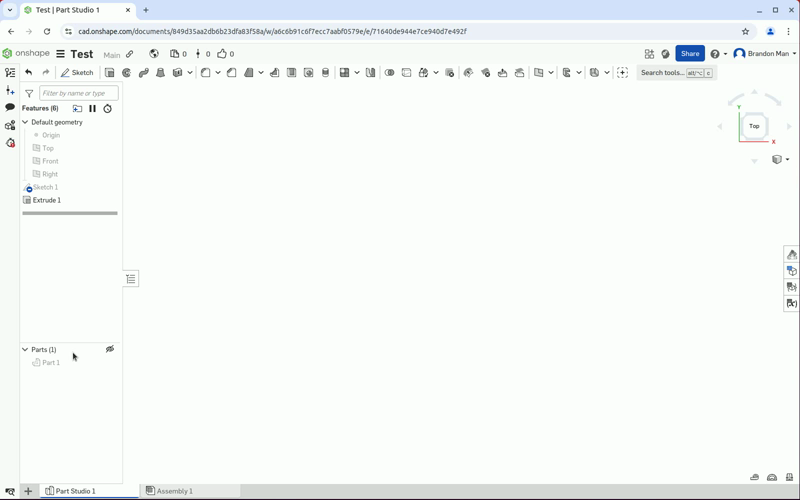
mouse_move(73, 352)
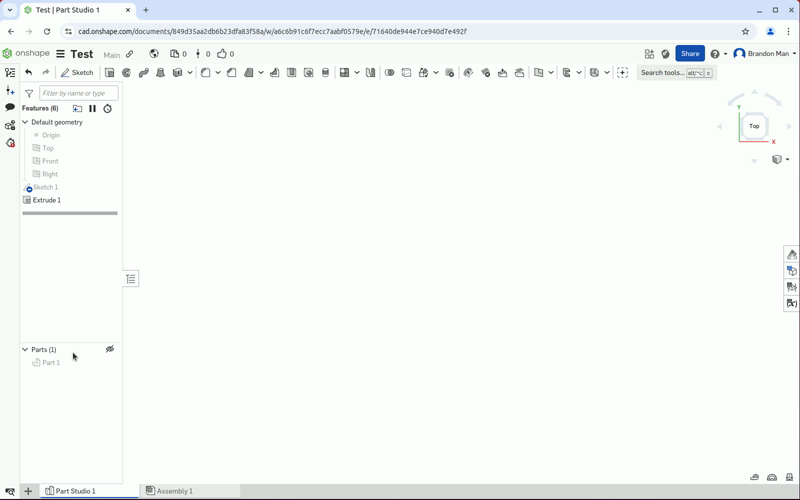
key(shift+y)
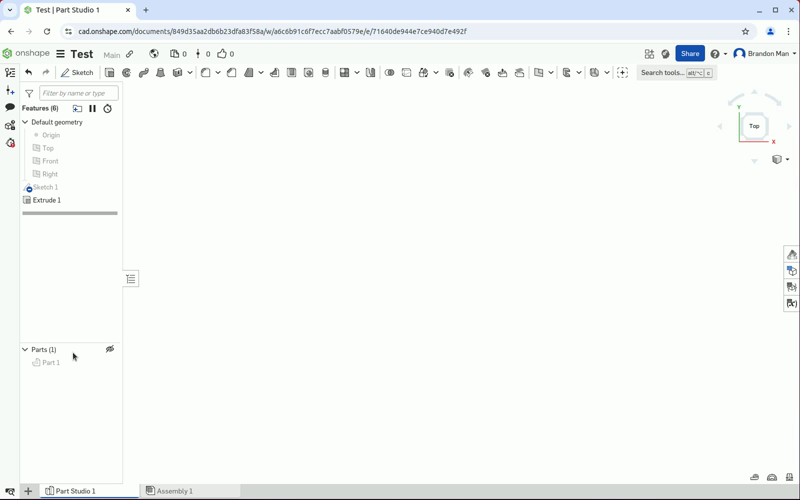
key(shift+s)
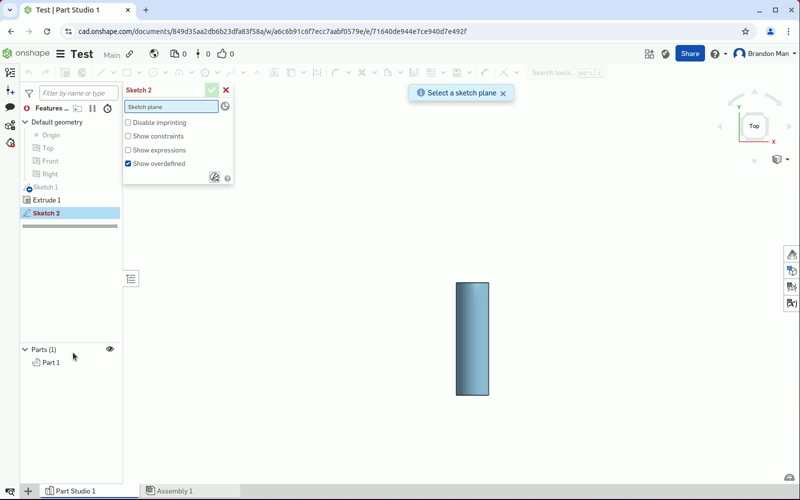
mouse_move(73, 150)
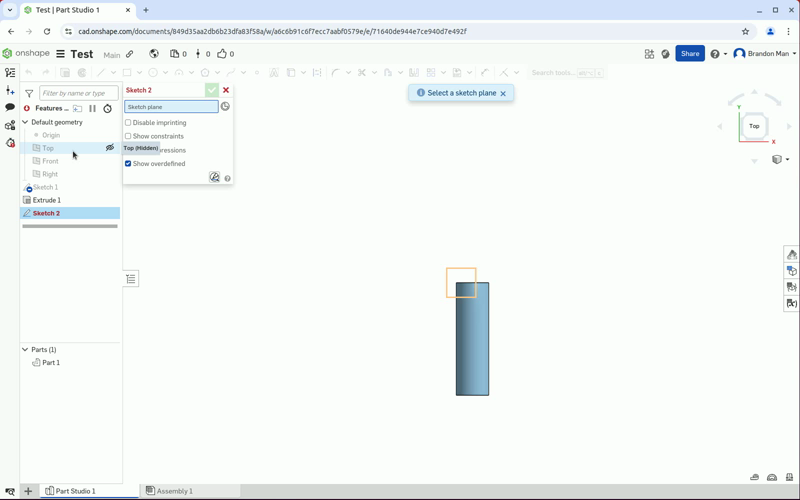
click(73, 150)
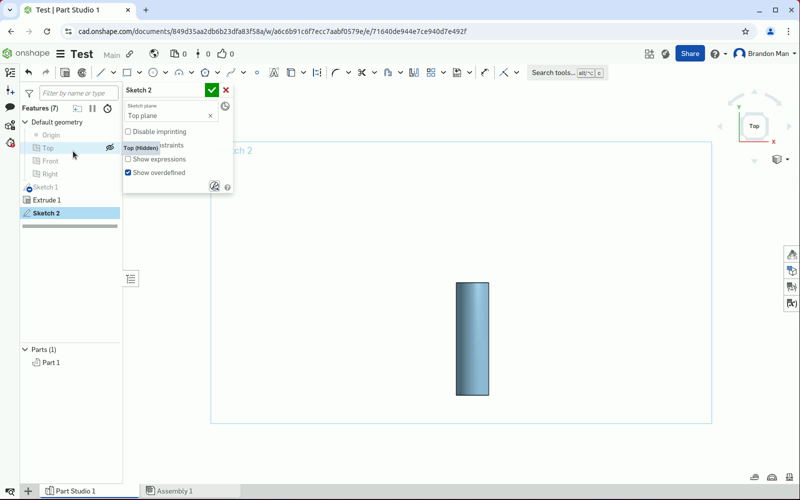
mouse_move(73, 352)
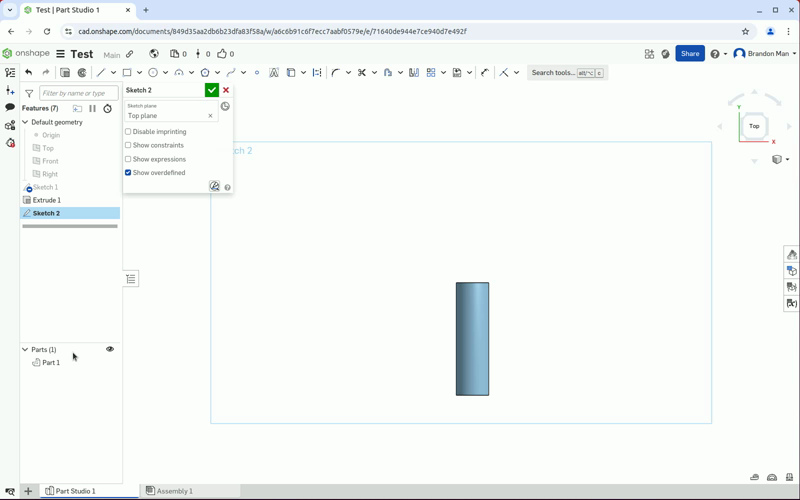
key(y)
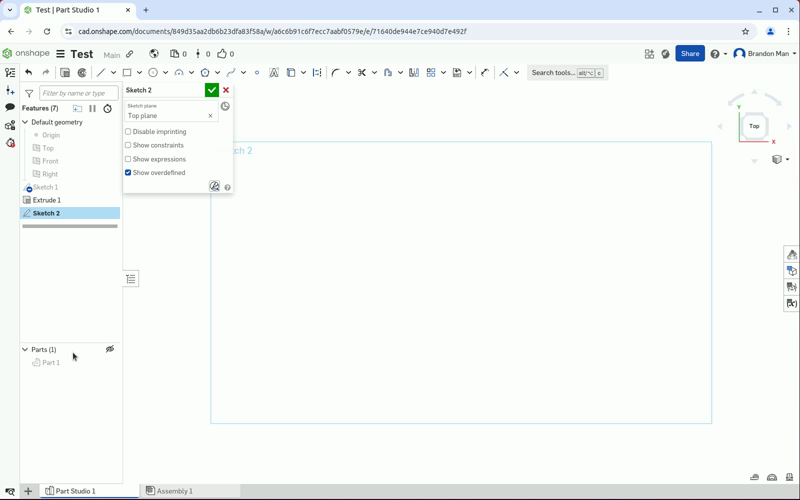
key(c)
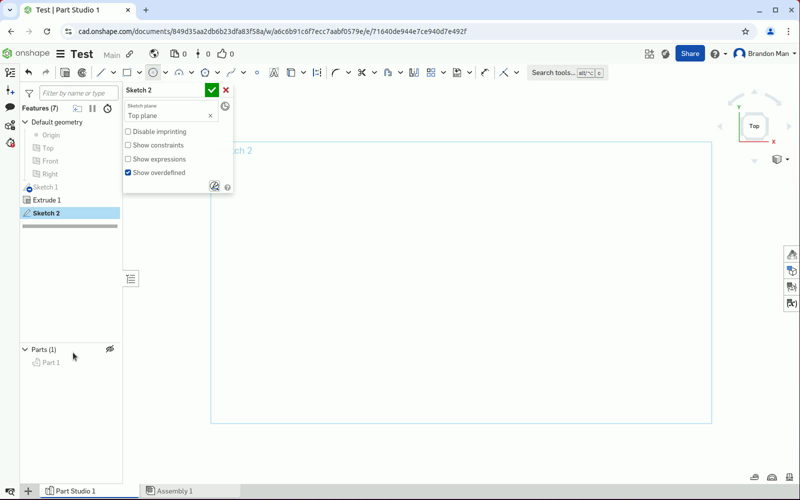
key_down(shift)
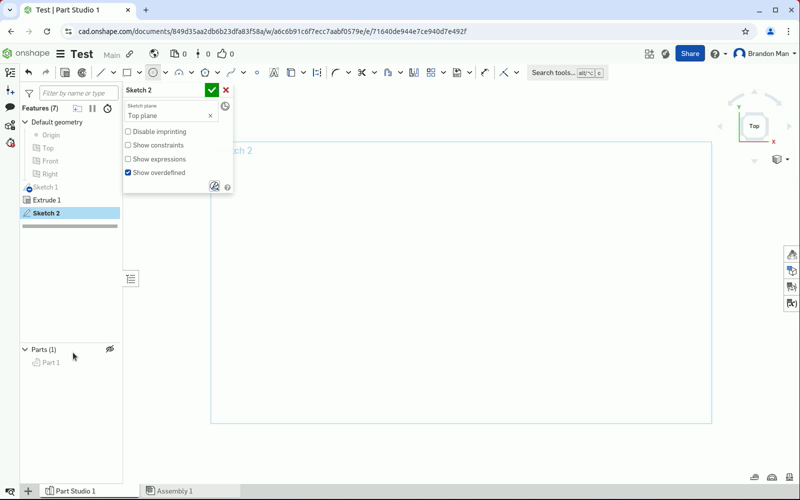
mouse_move(473, 258)
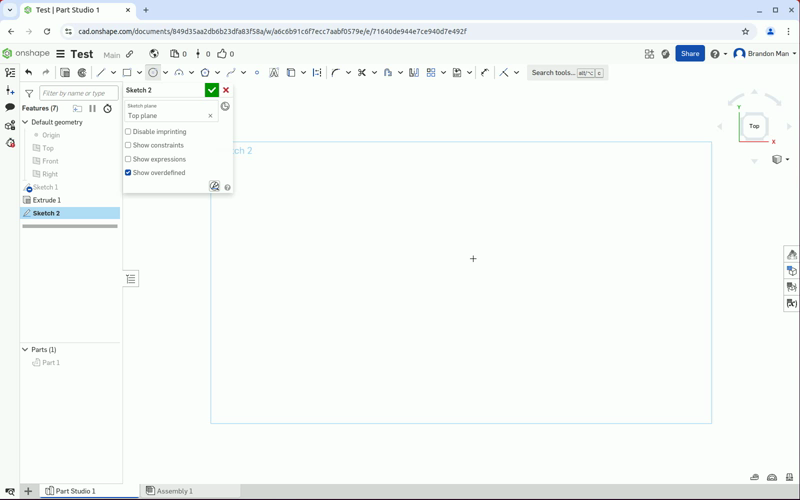
click(473, 258)
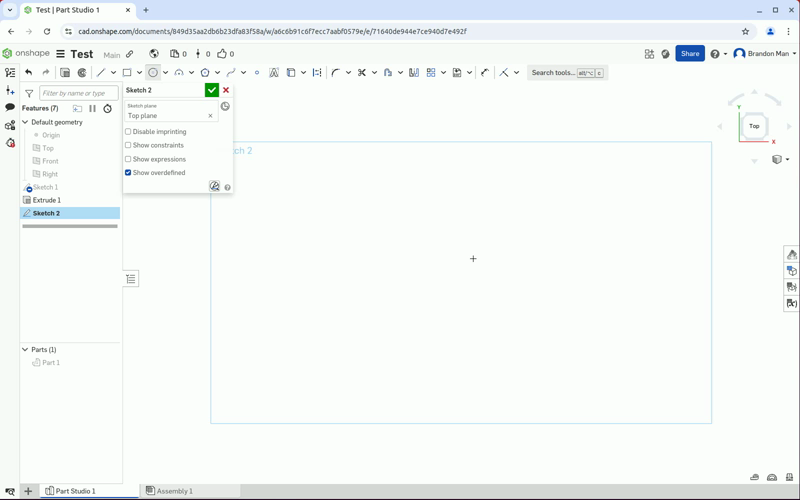
key_up(shift)
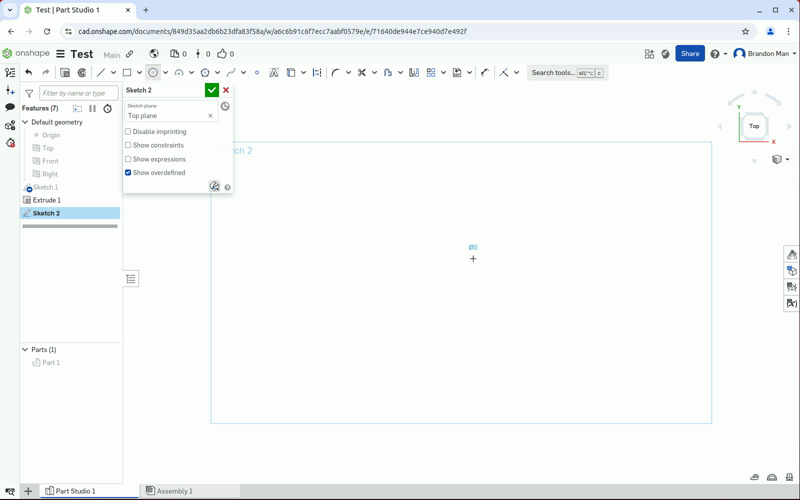
mouse_move(537, 258)
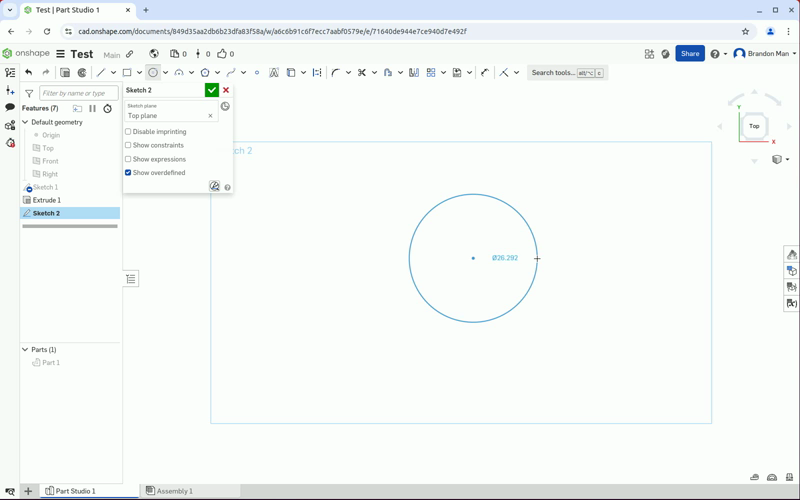
click(537, 258)
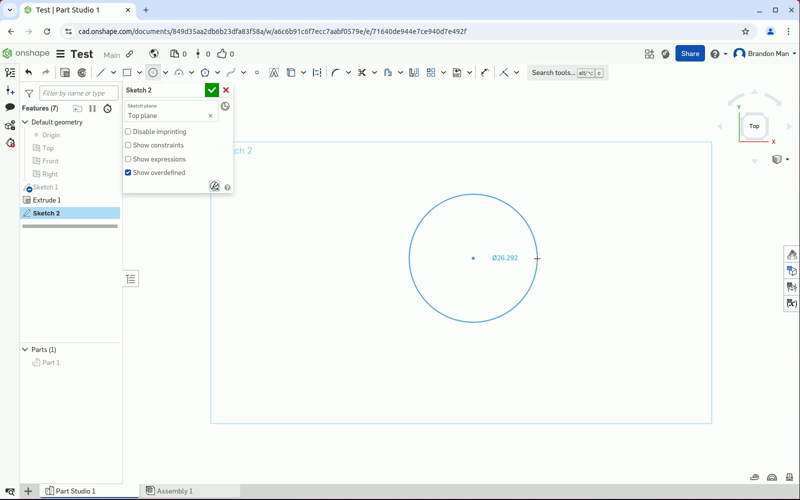
key(esc)
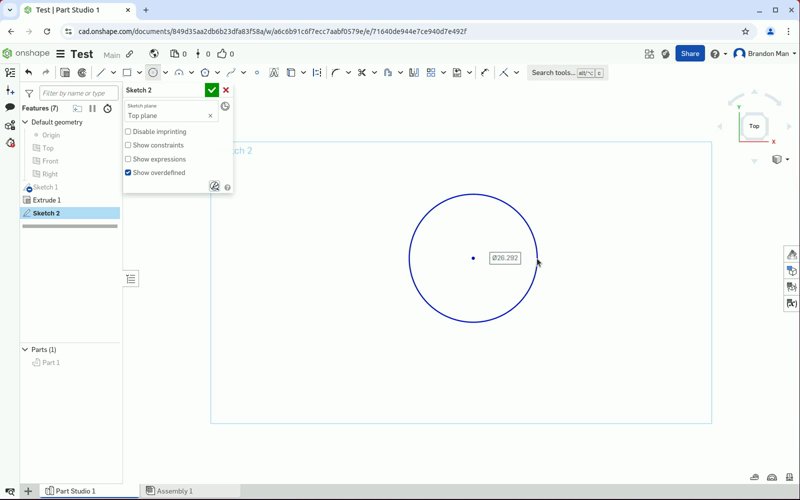
key(c)
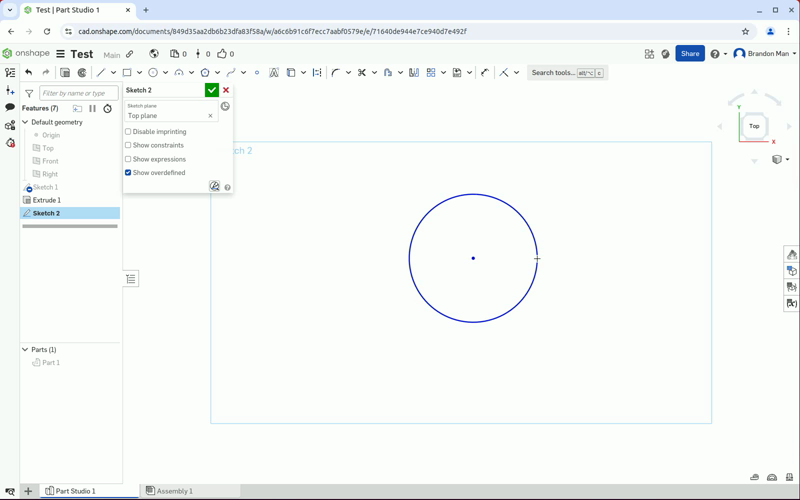
key_down(shift)
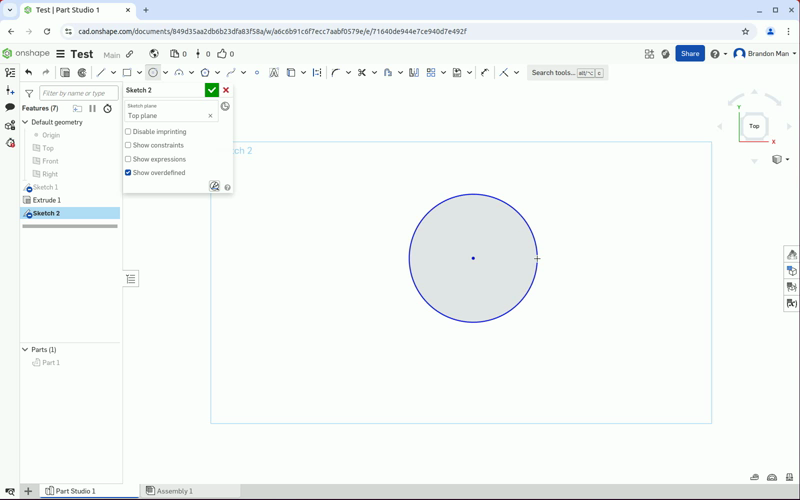
mouse_move(473, 258)
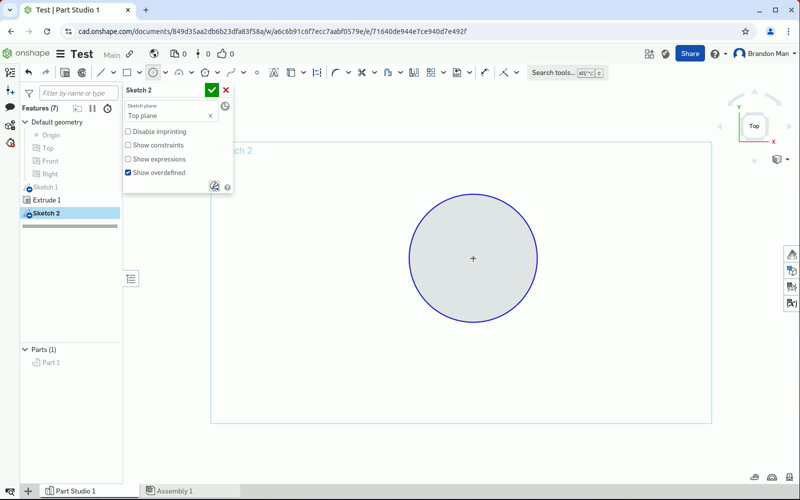
click(473, 258)
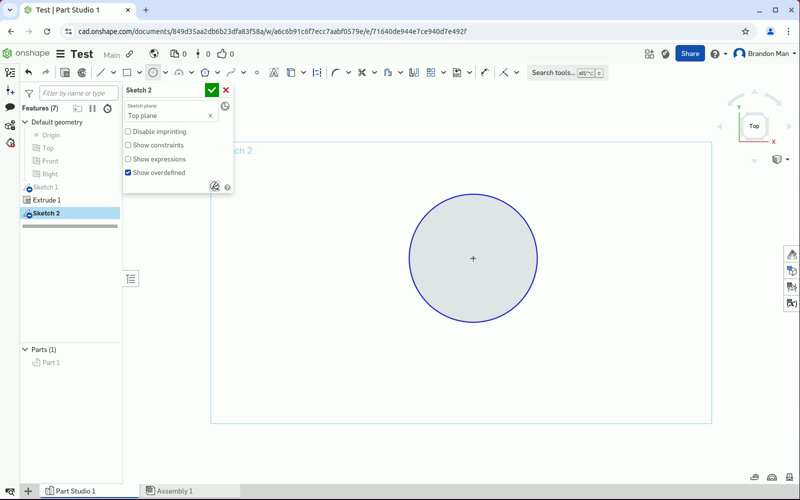
key_up(shift)
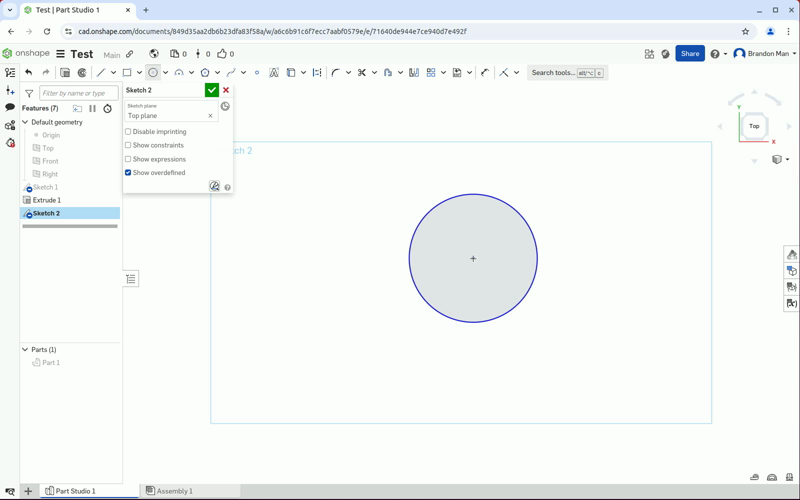
mouse_move(497, 258)
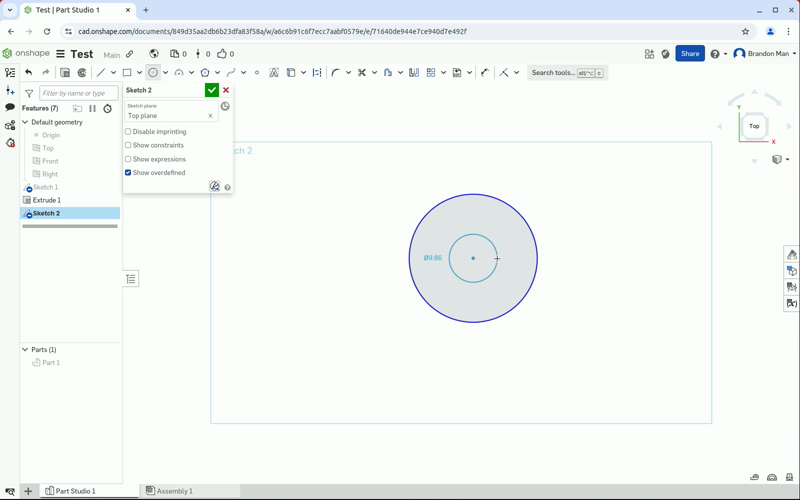
click(497, 258)
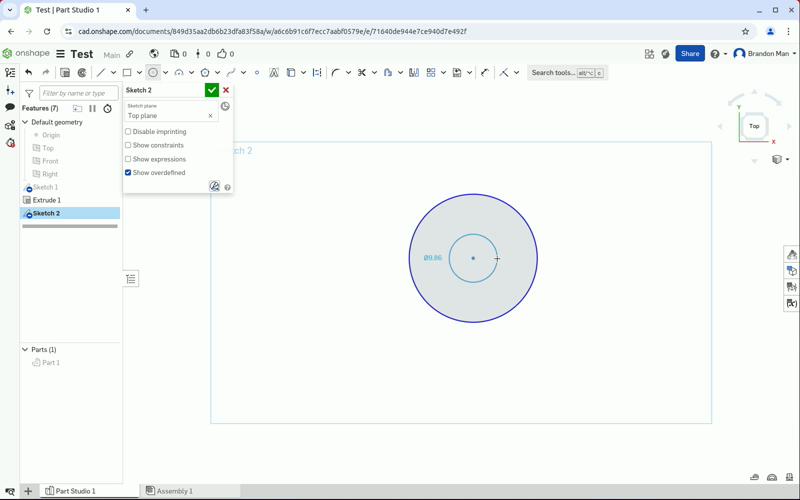
key(esc)
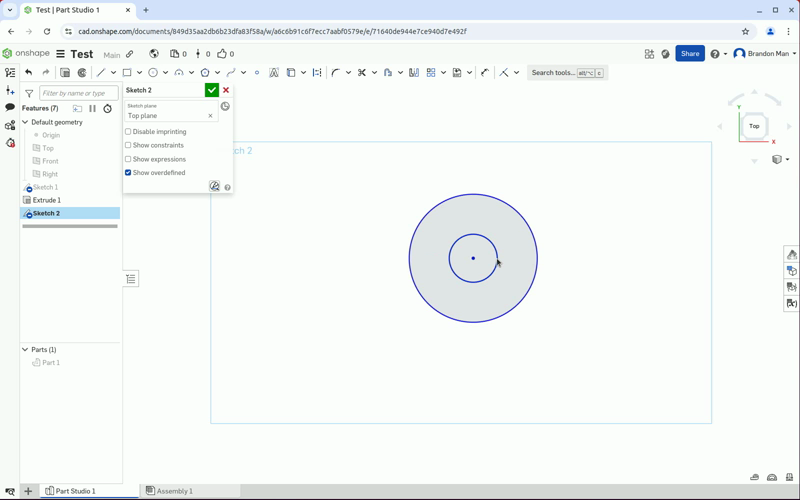
mouse_move(459, 304)
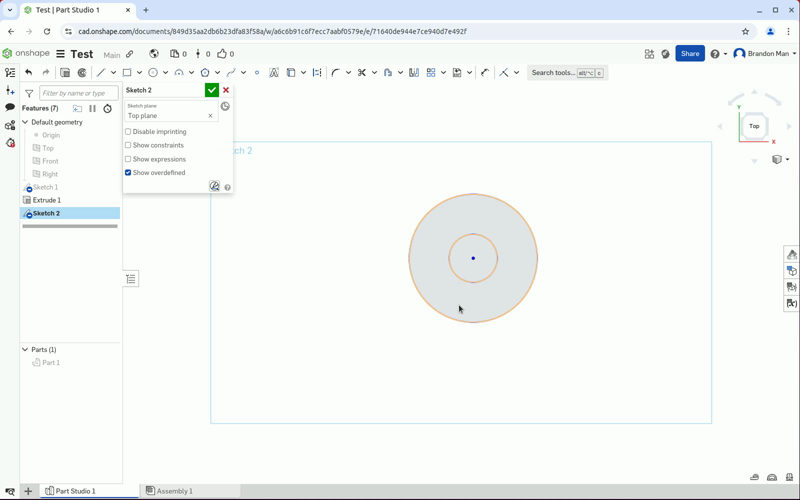
click(459, 304)
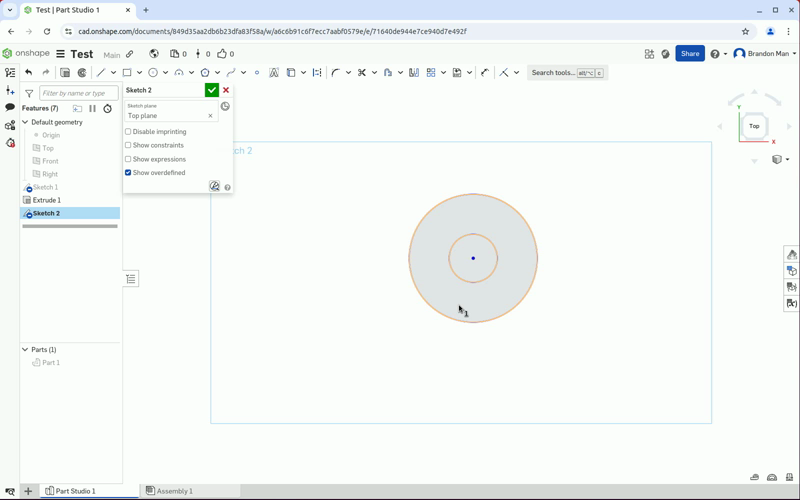
mouse_move(73, 352)
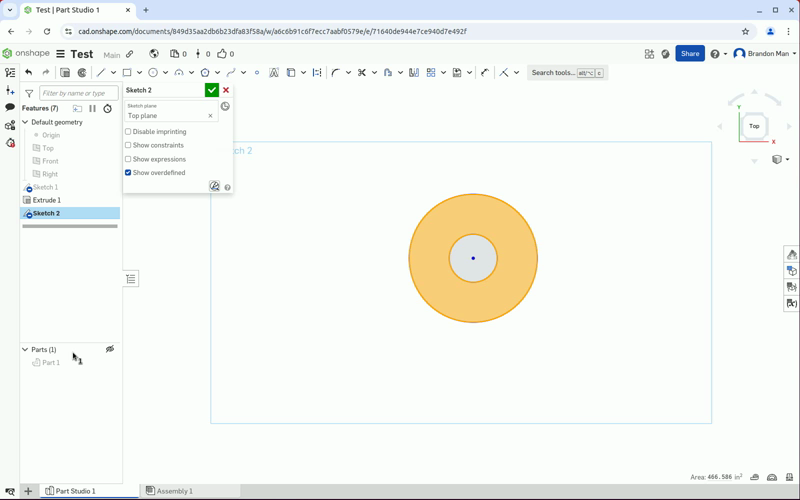
key(shift+y)
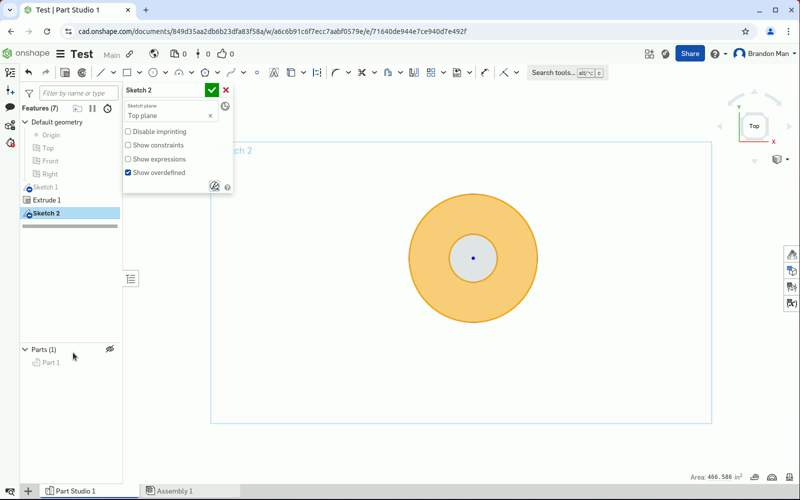
key(shift+e)
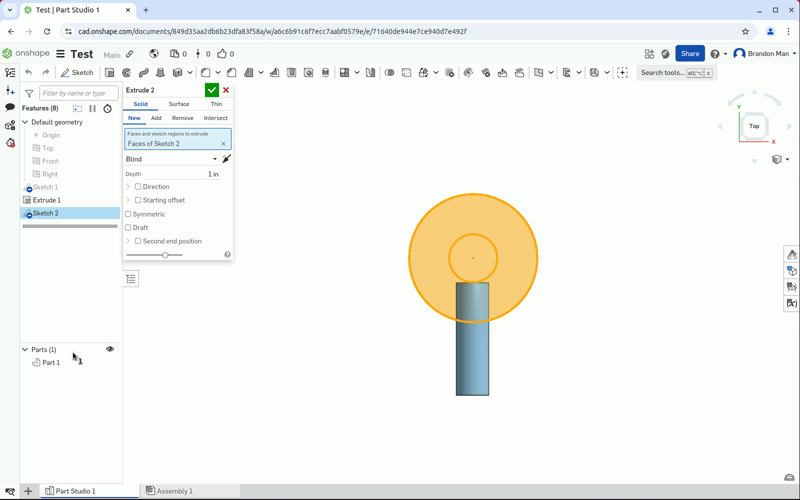
mouse_move(143, 106)
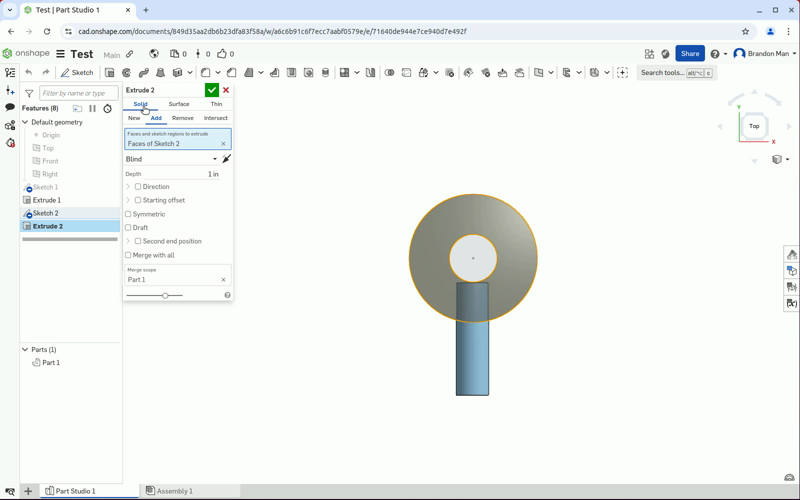
click(143, 106)
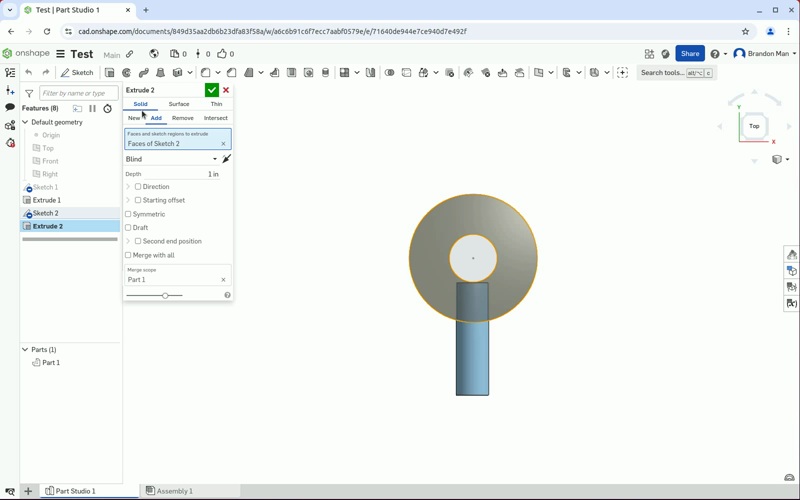
mouse_move(137, 120)
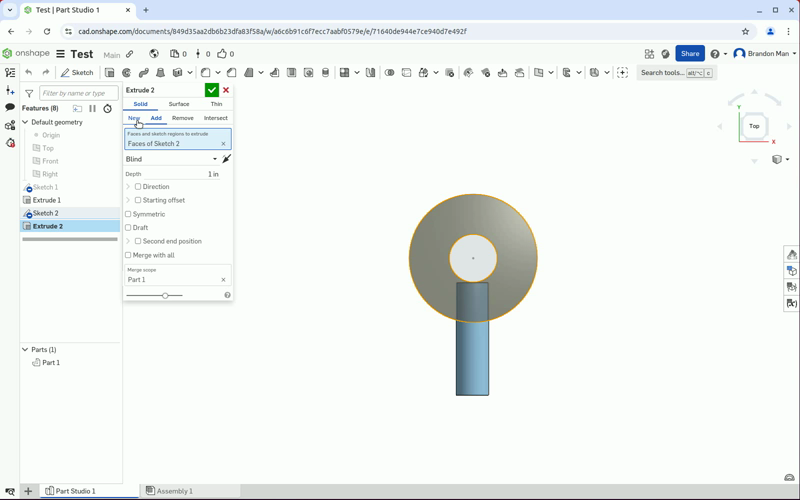
click(137, 120)
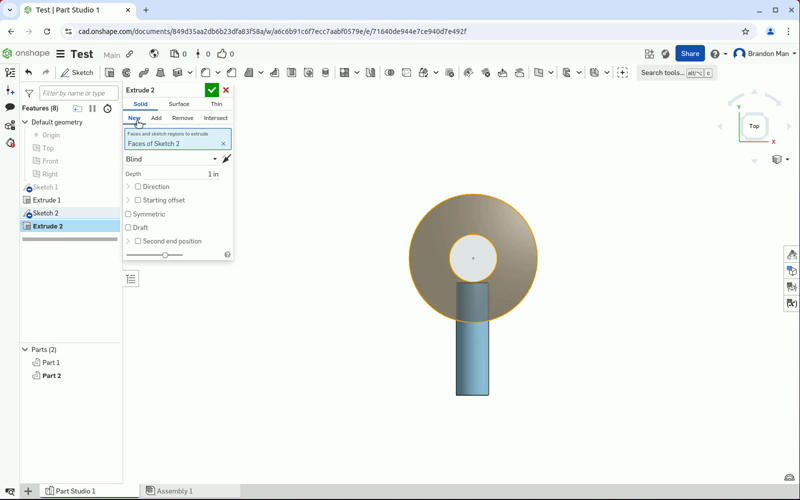
key(tab, 4)
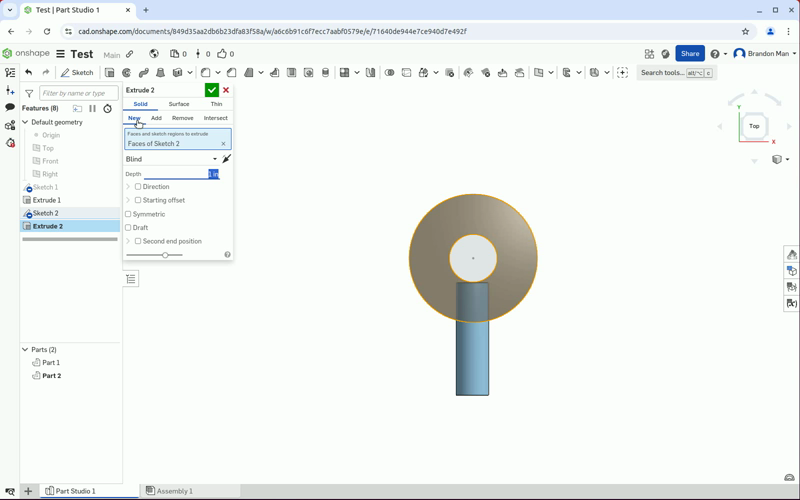
text(3.129)
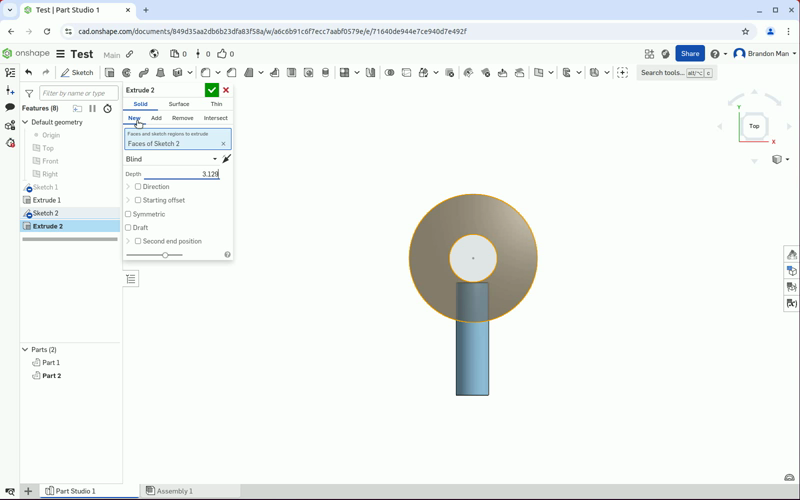
key(enter)
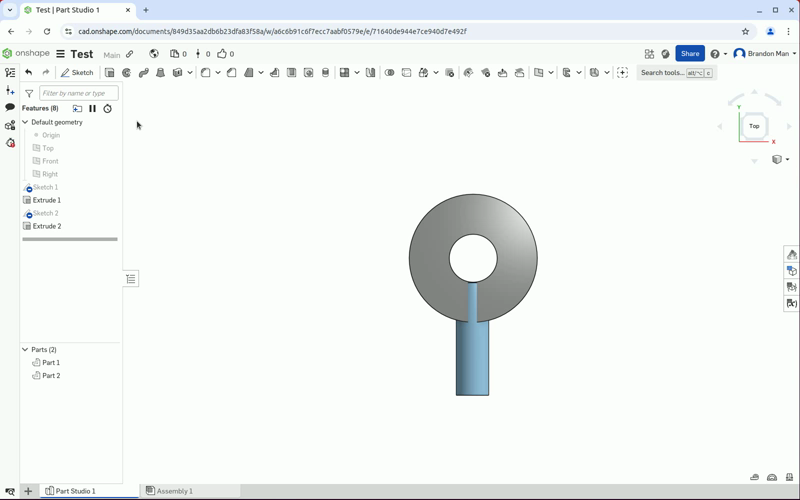
key(shift+h)
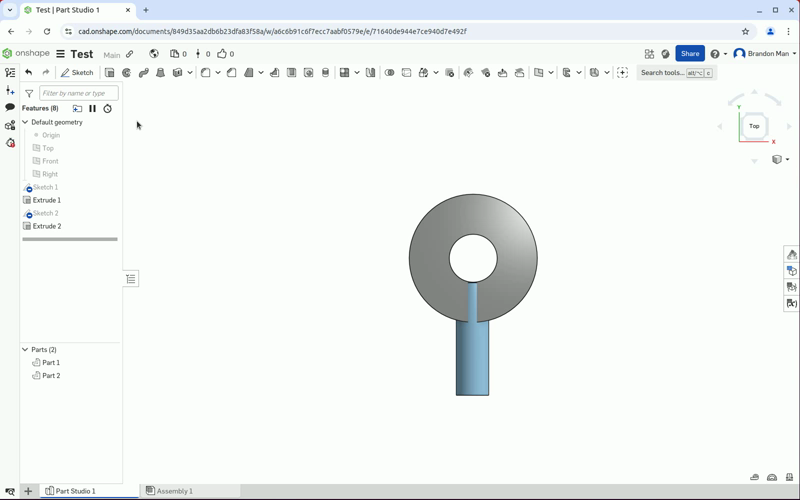
key(shift+h)
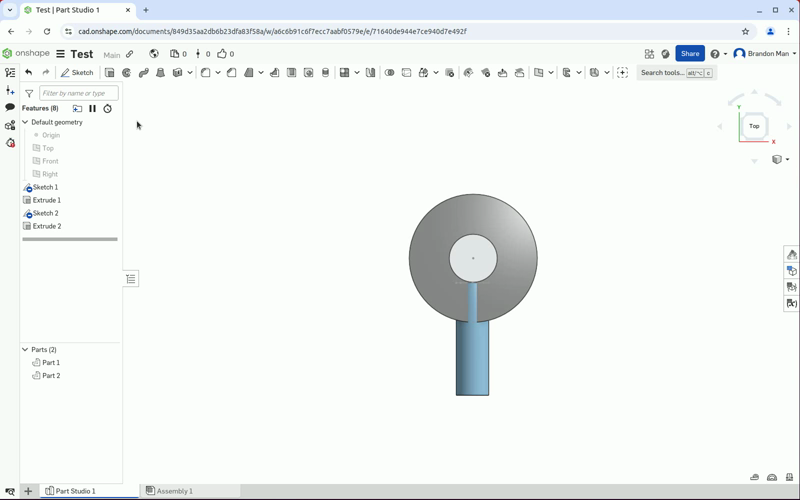
key(shift+7)
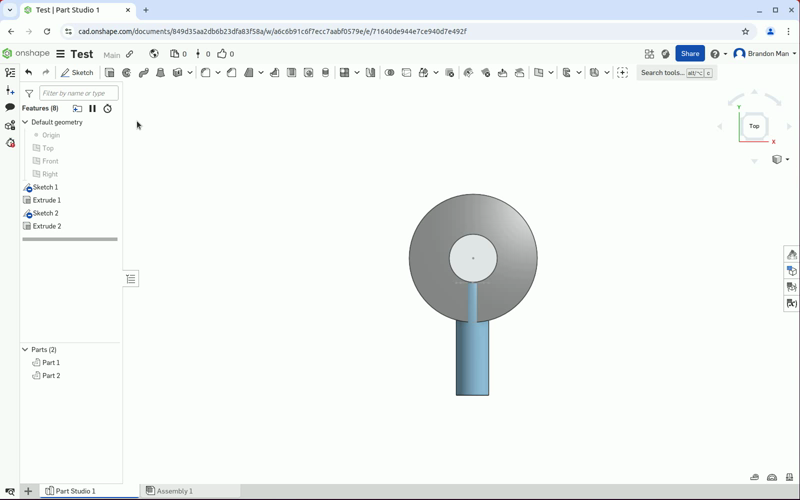
key(up, 3)
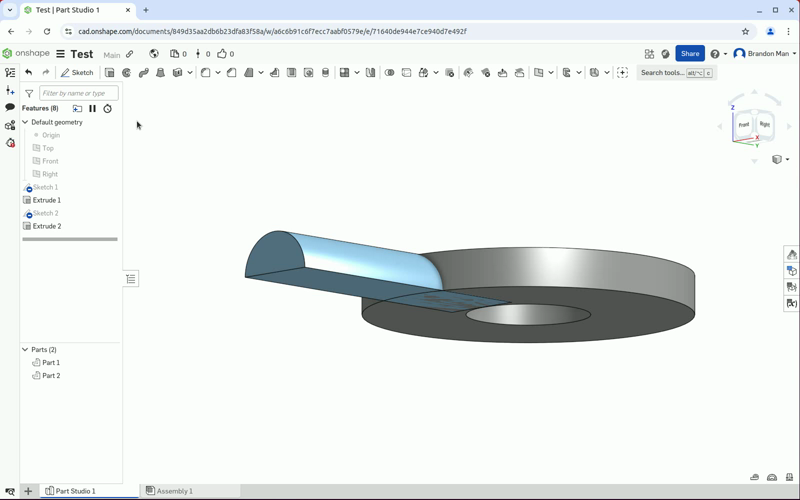
key(left, 3)
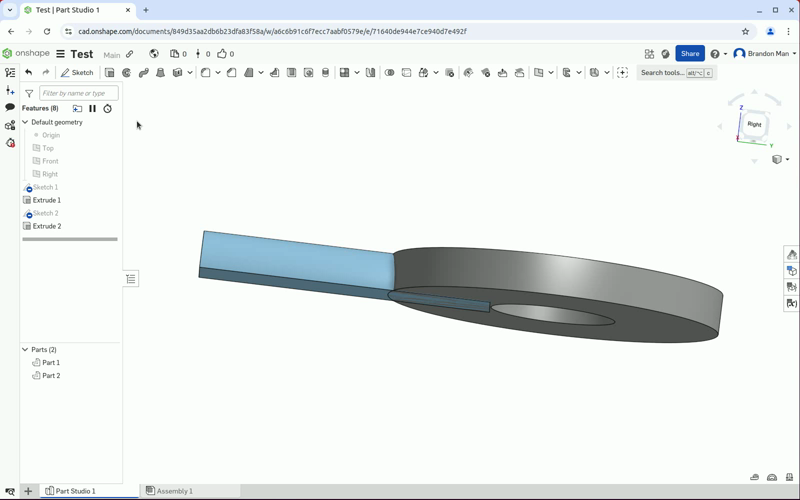
key(right, 3)
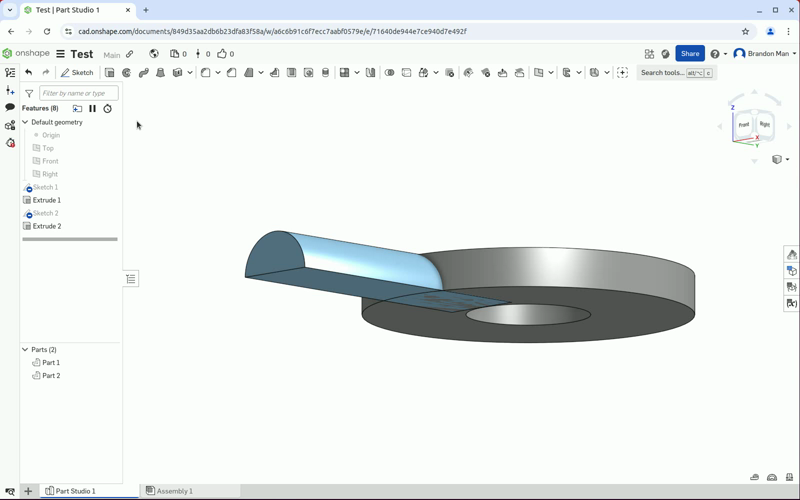
key(down, 3)
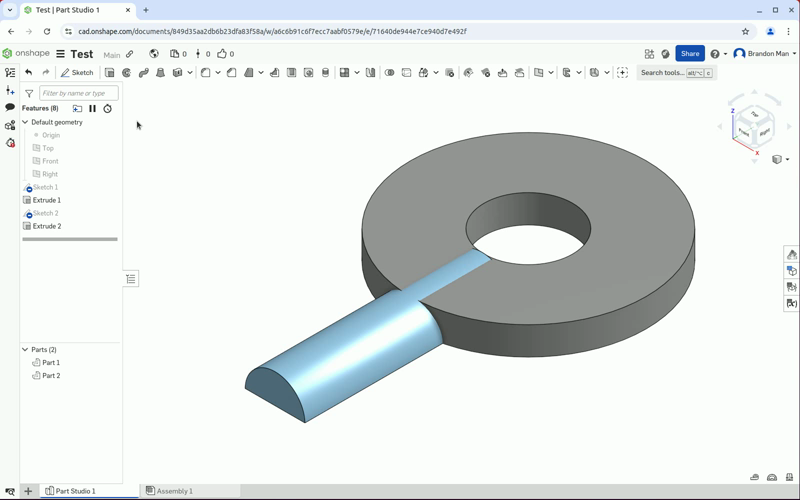
mouse_move(73, 189)
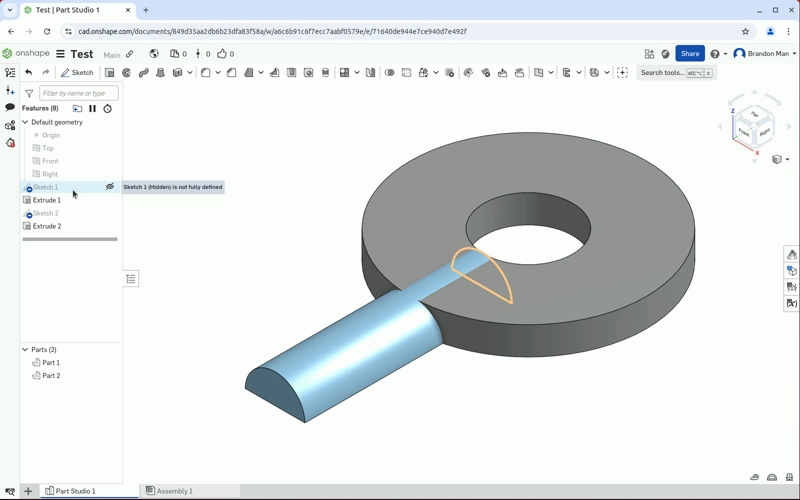
click(73, 189)